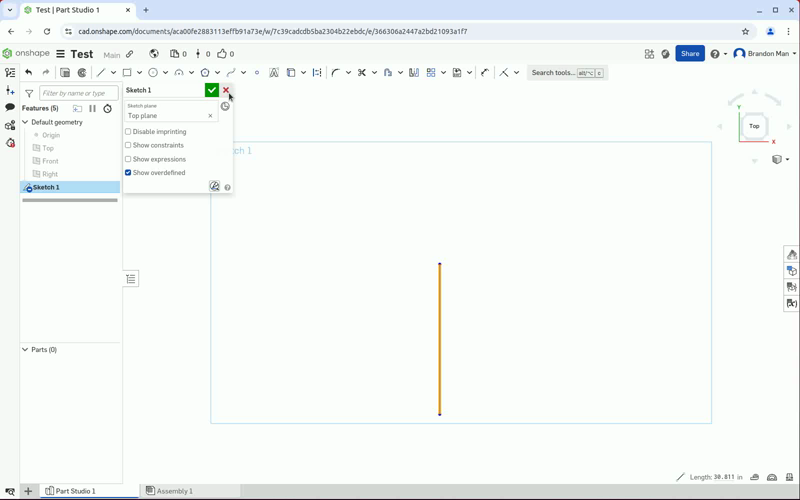
key(shift+h)
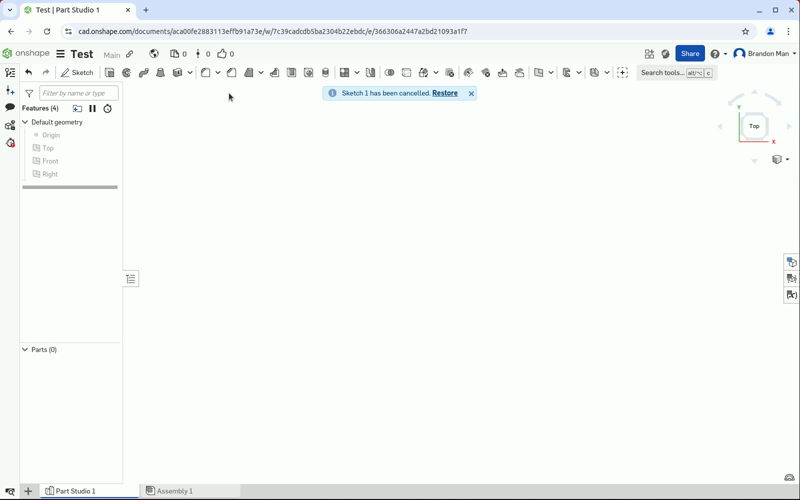
mouse_move(73, 352)
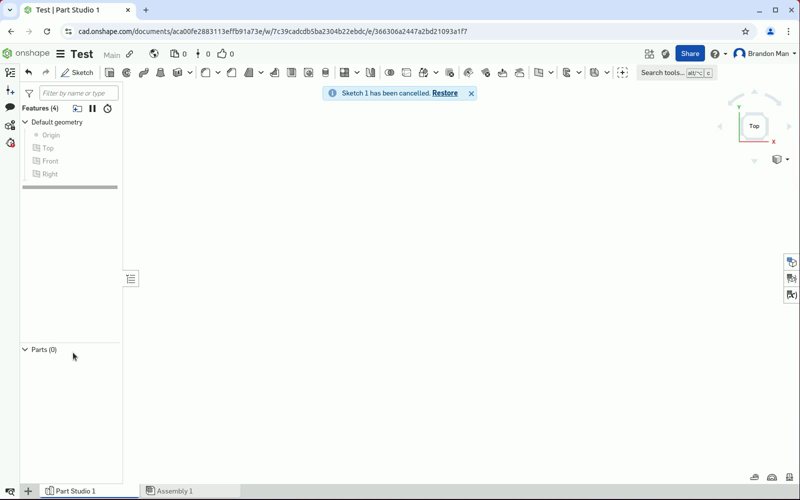
key(y)
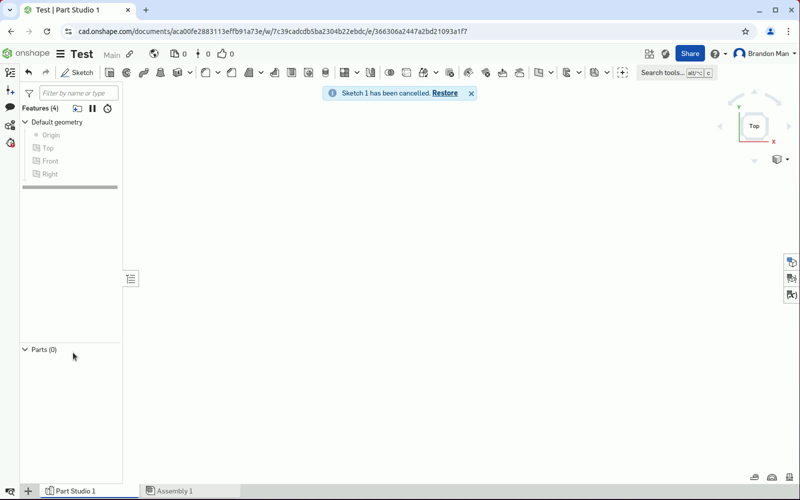
key(shift+p)
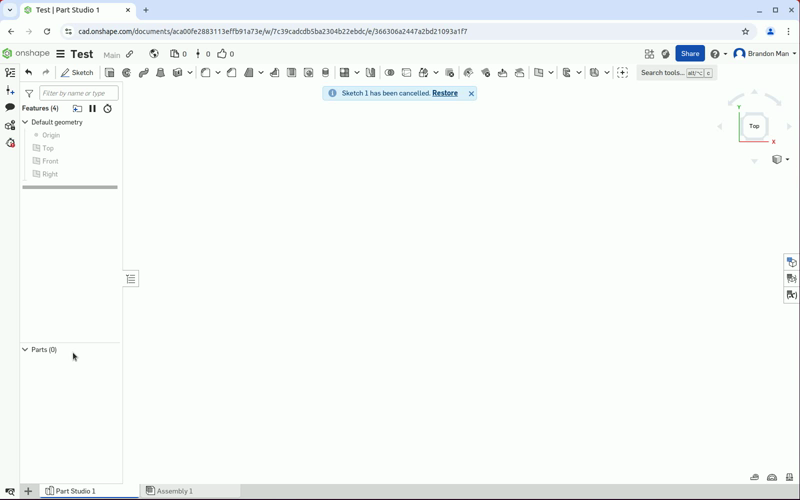
key(space)
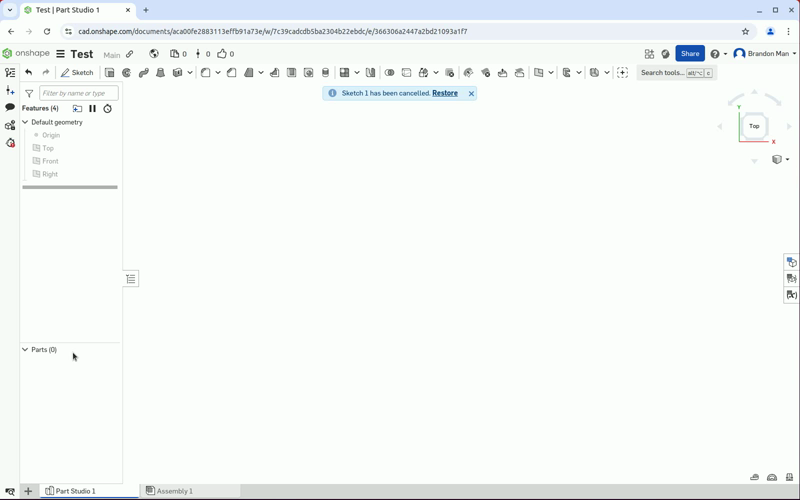
key_down(shift)
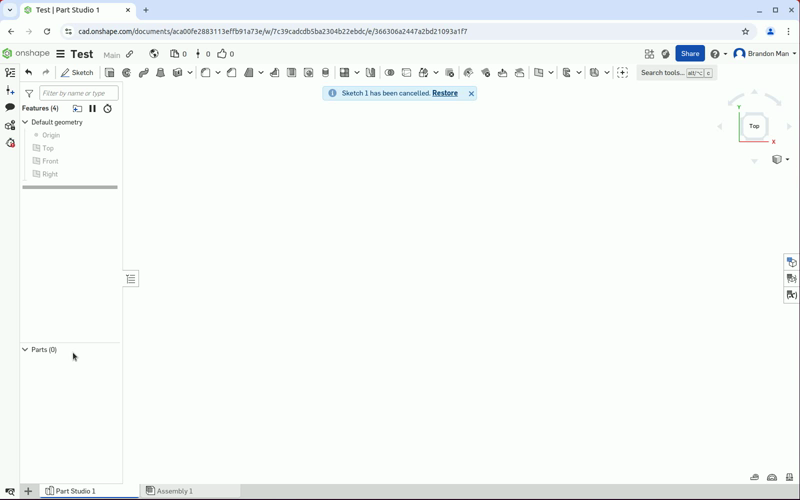
key(up)
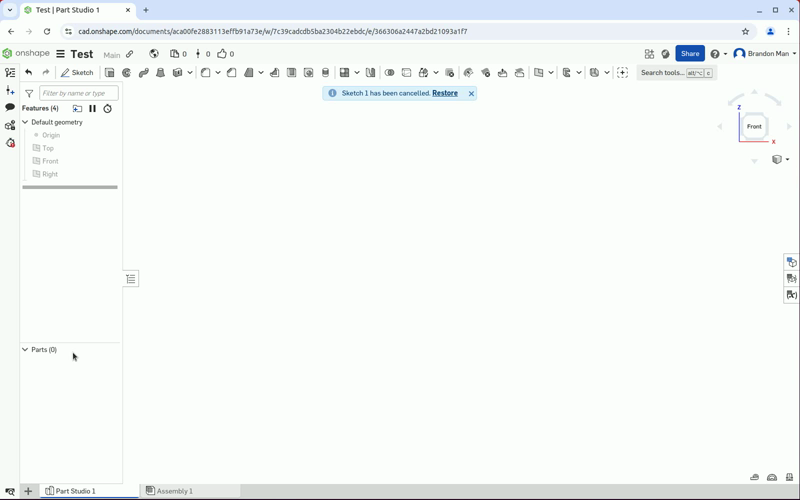
key_up(shift)
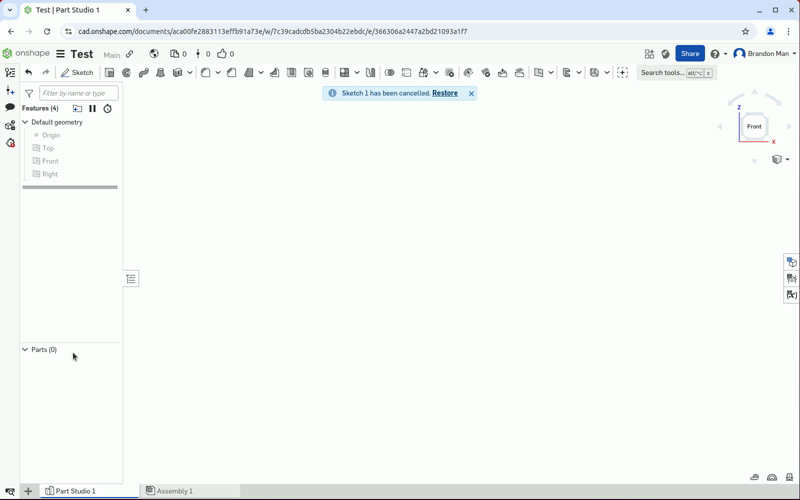
mouse_move(73, 352)
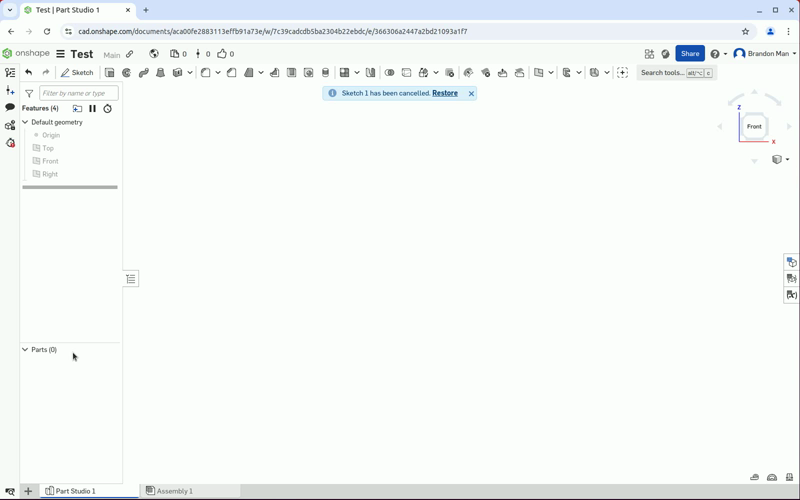
key(shift+y)
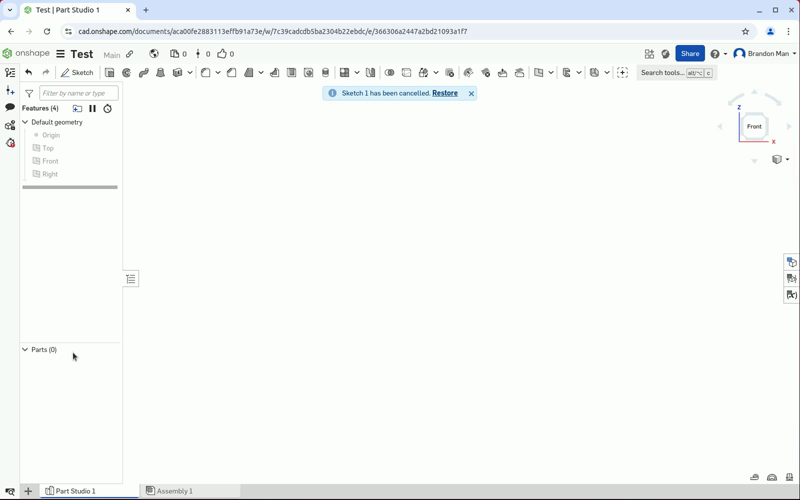
key(shift+s)
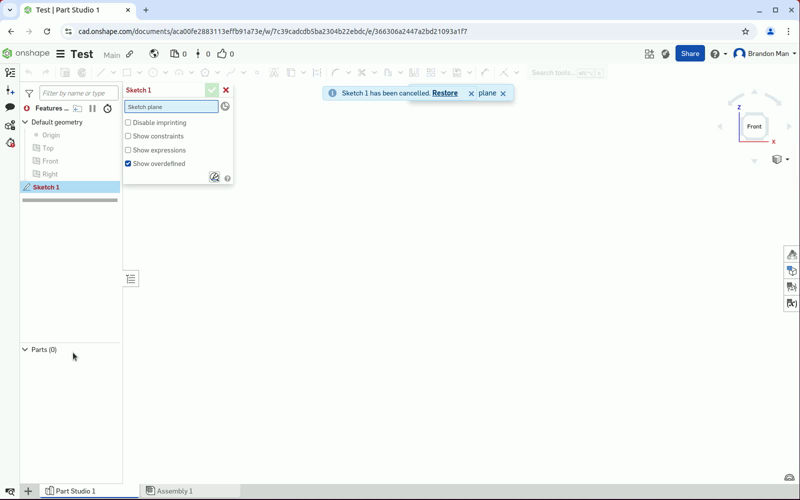
mouse_move(73, 163)
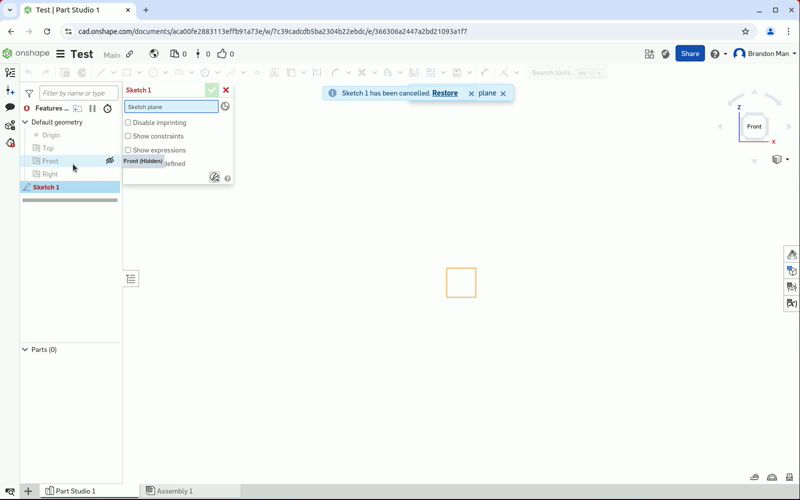
click(73, 163)
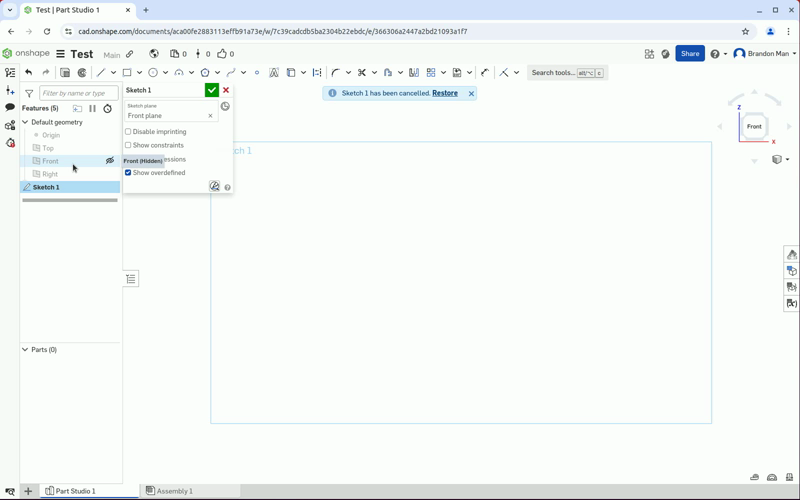
mouse_move(73, 352)
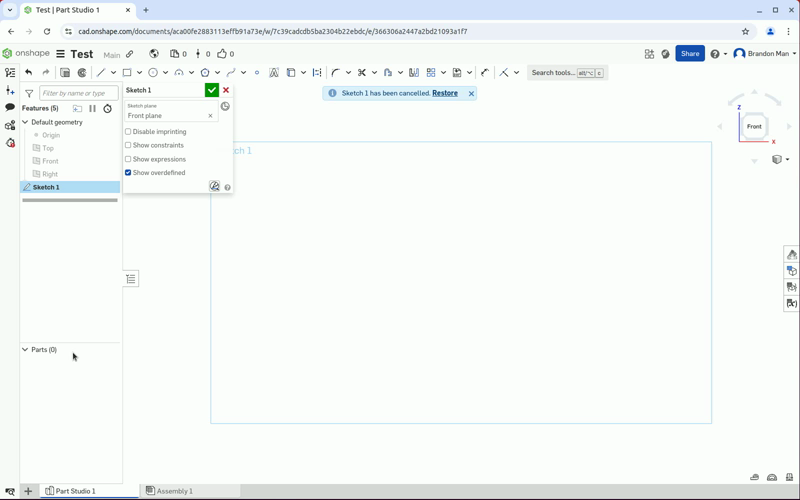
key(y)
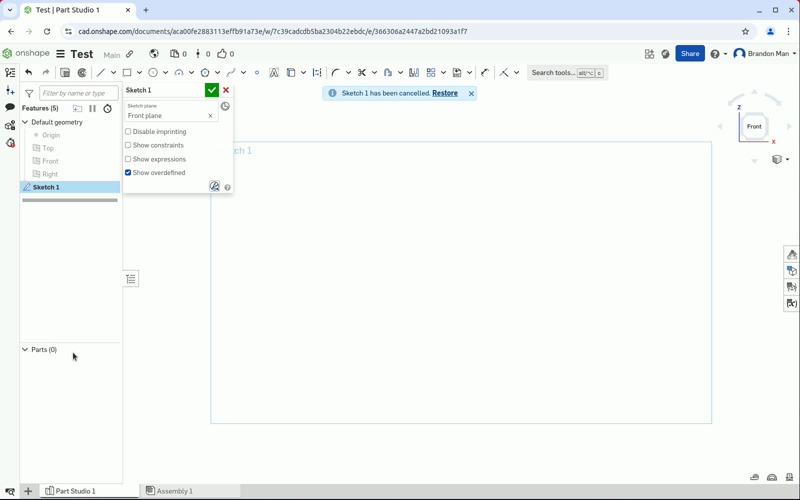
key(c)
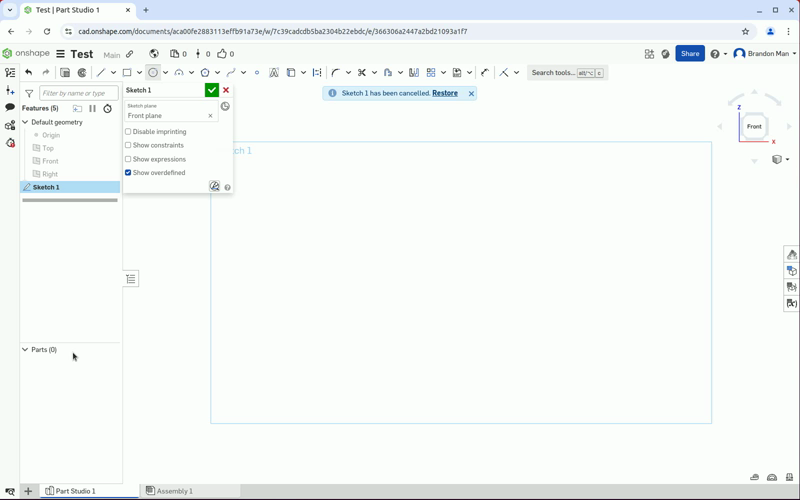
key_down(shift)
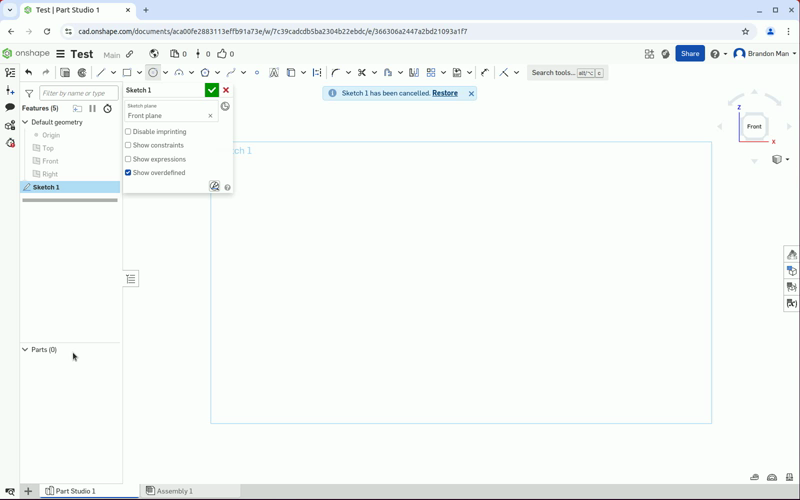
mouse_move(461, 282)
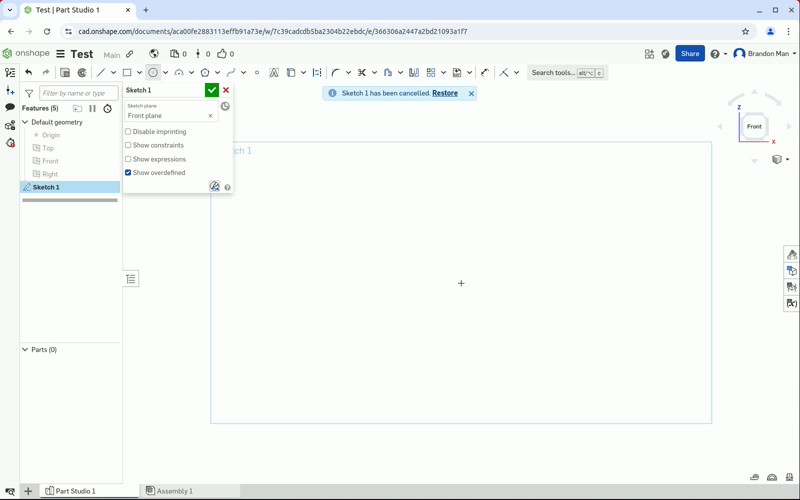
click(461, 282)
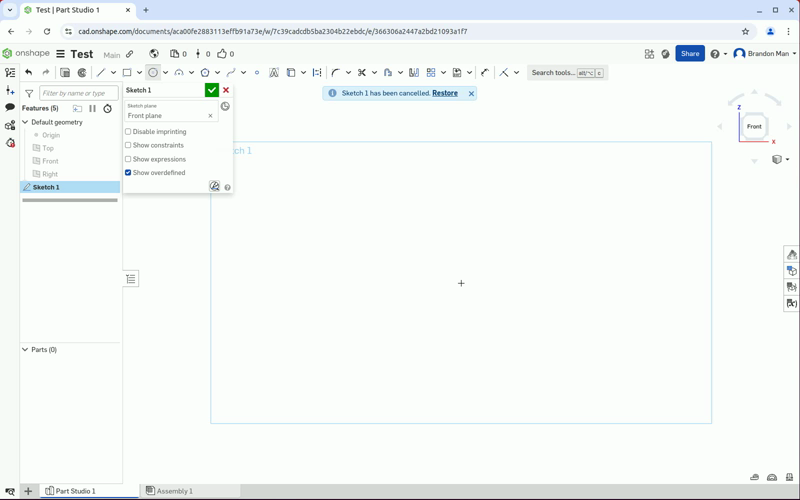
key_up(shift)
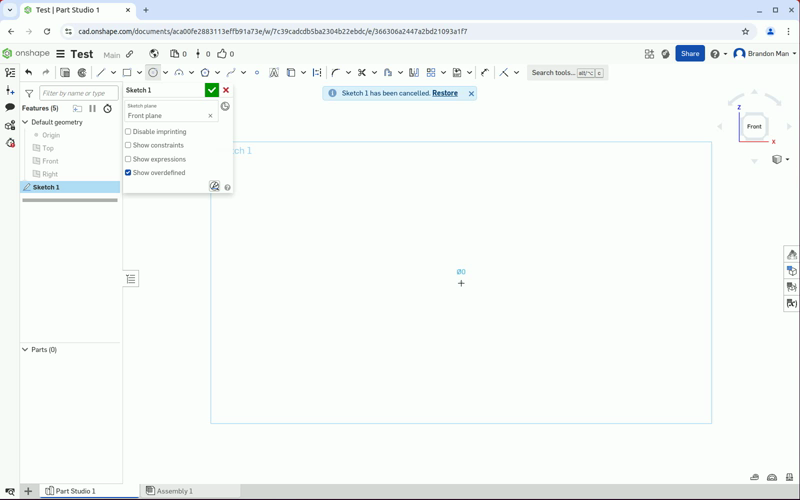
mouse_move(516, 282)
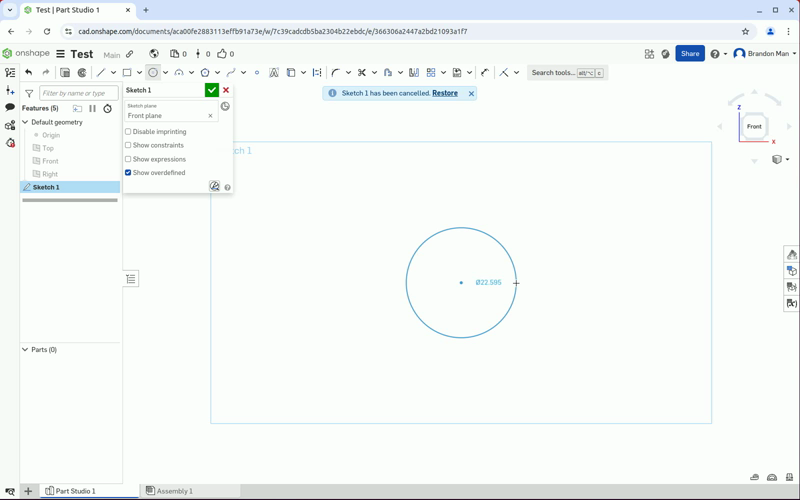
click(516, 282)
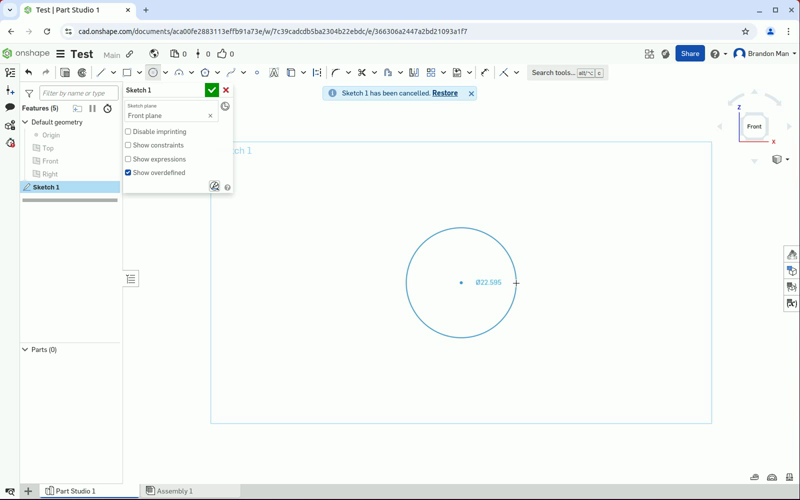
key(esc)
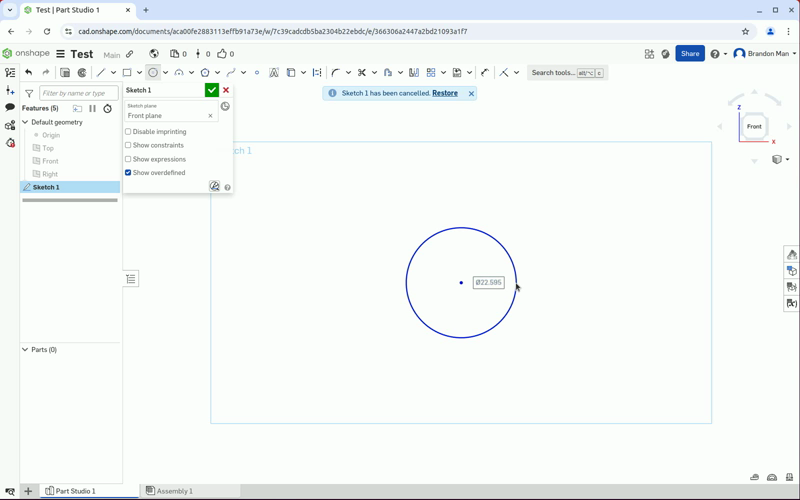
key(c)
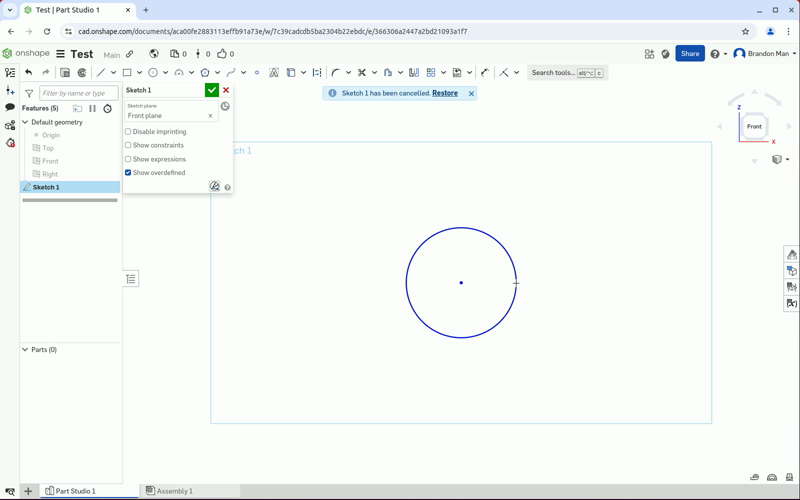
key_down(shift)
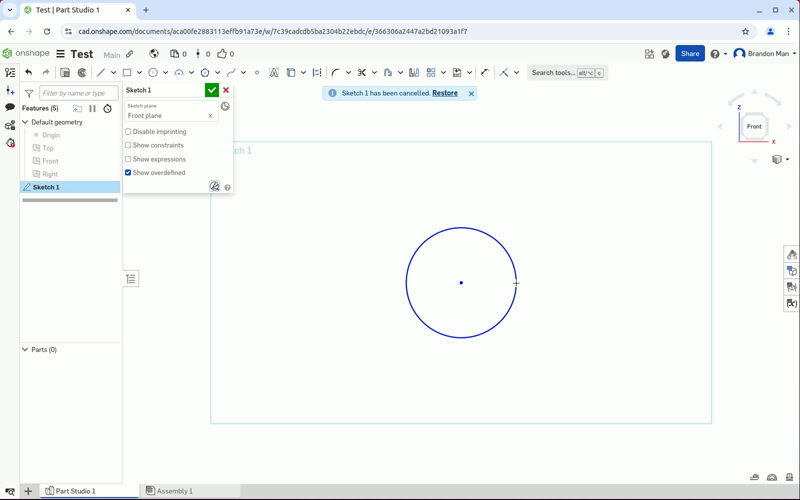
mouse_move(461, 282)
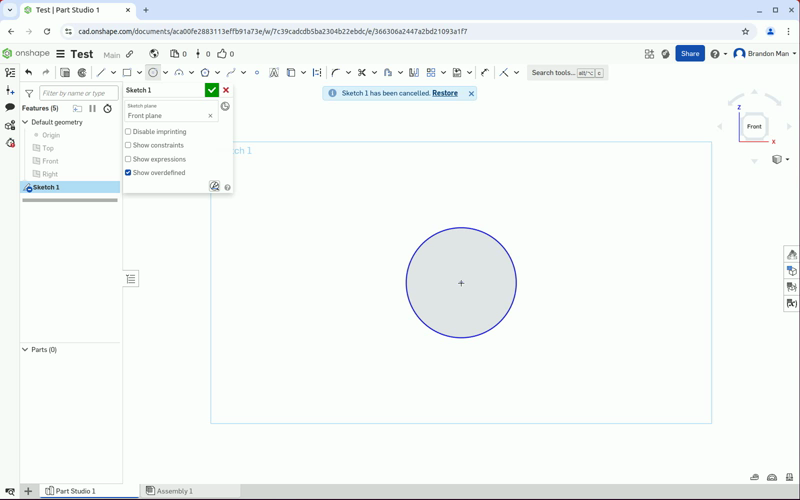
click(461, 282)
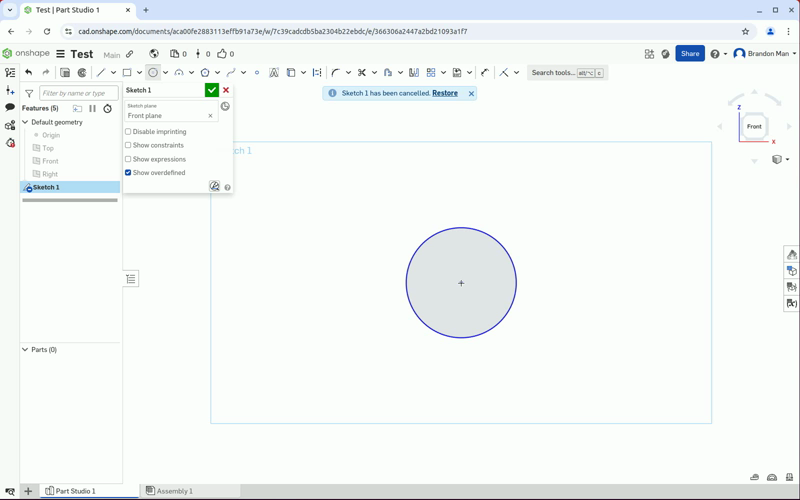
key_up(shift)
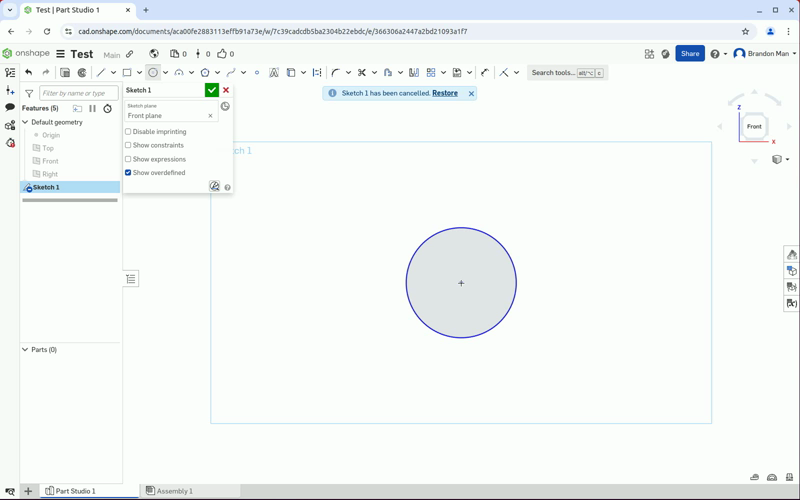
mouse_move(505, 282)
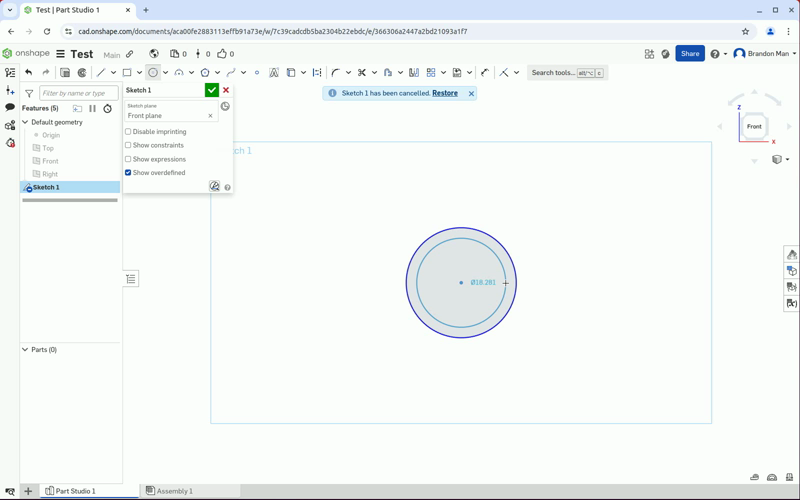
click(505, 282)
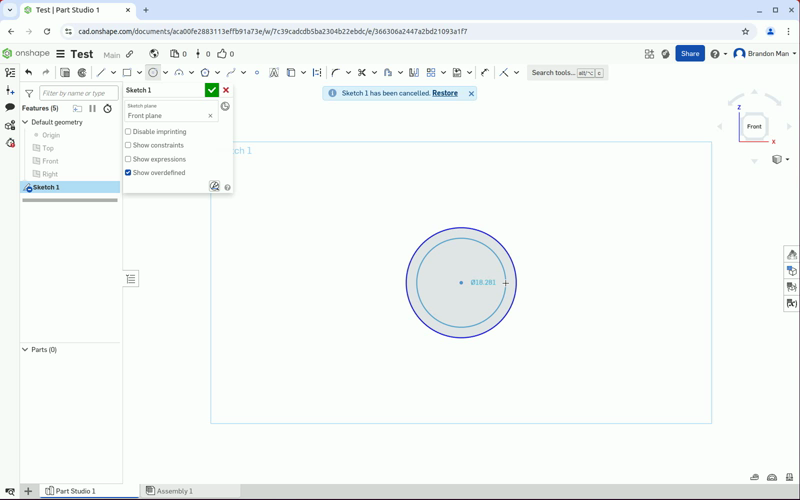
key(esc)
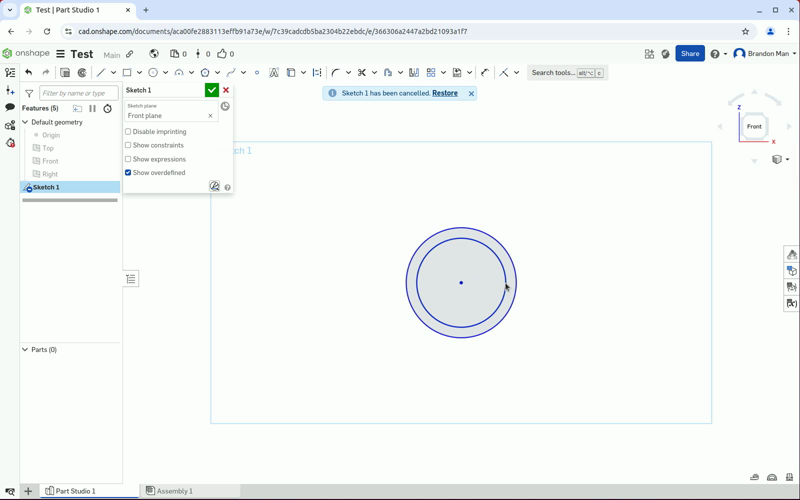
mouse_move(461, 331)
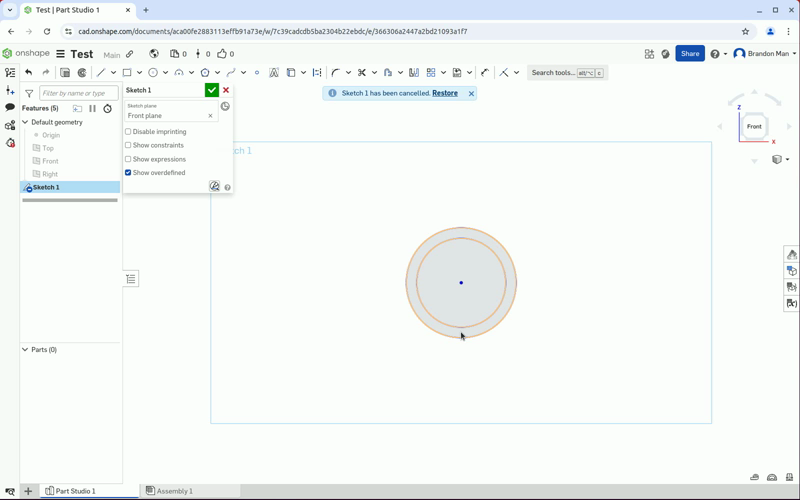
click(461, 331)
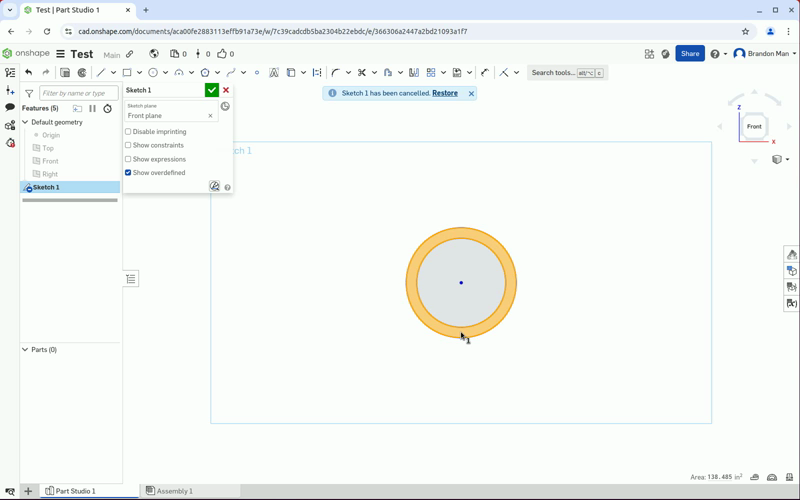
mouse_move(73, 352)
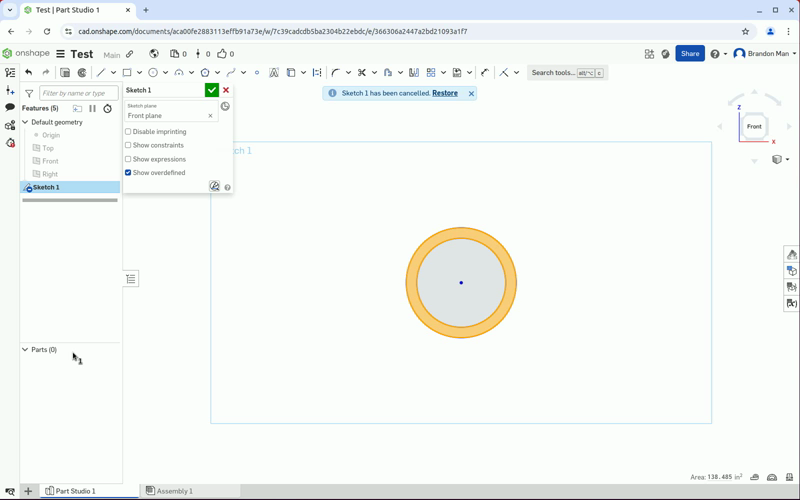
key(shift+y)
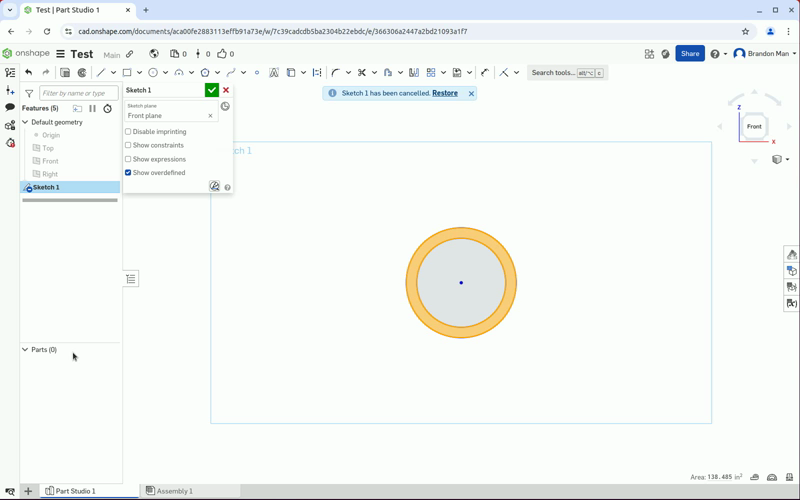
key(shift+e)
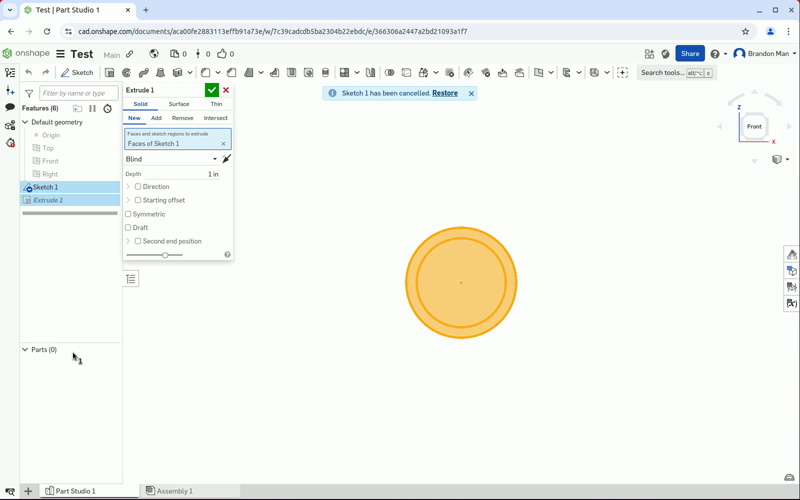
mouse_move(143, 106)
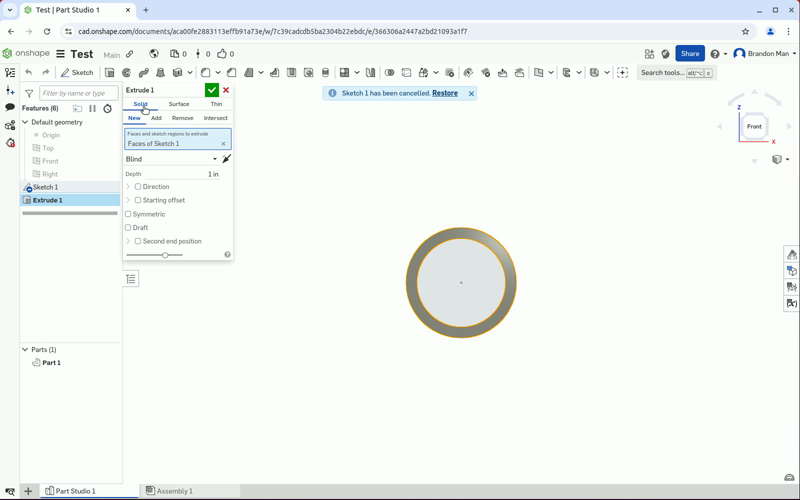
click(143, 106)
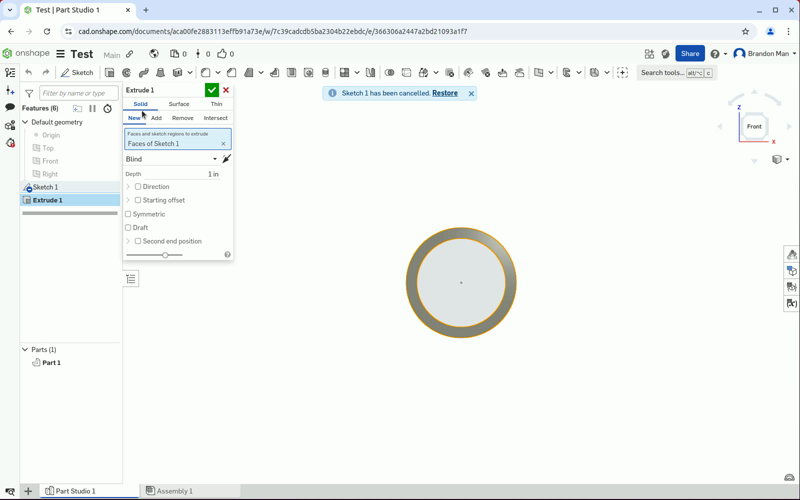
mouse_move(137, 120)
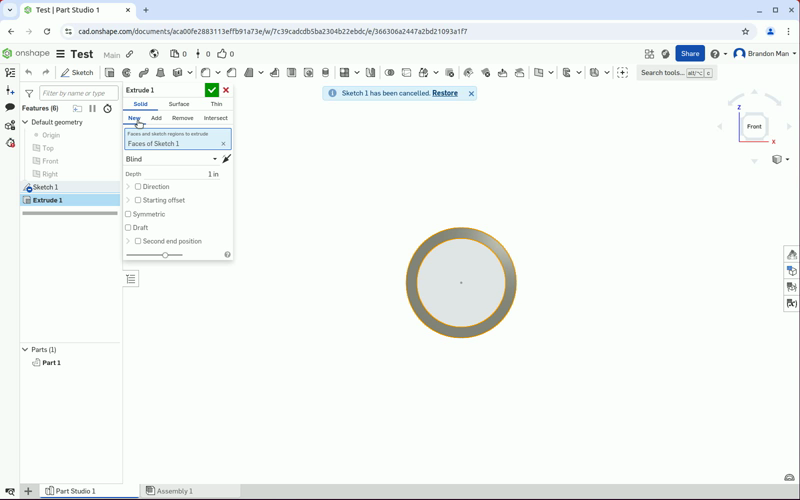
click(137, 120)
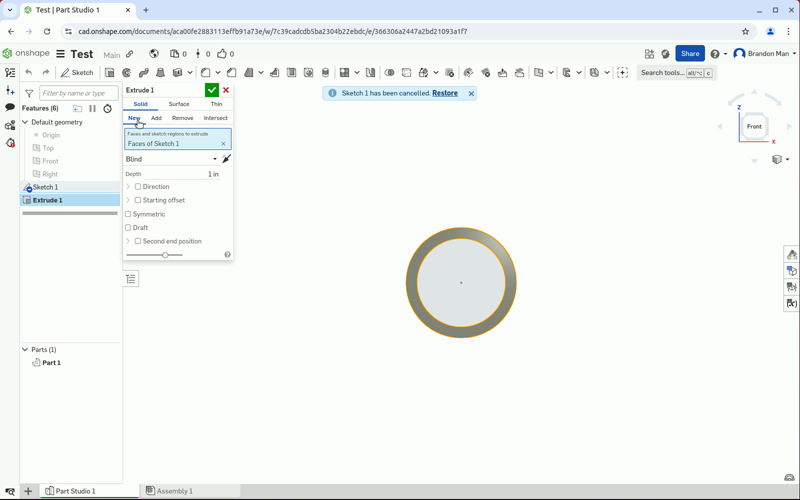
key(tab, 4)
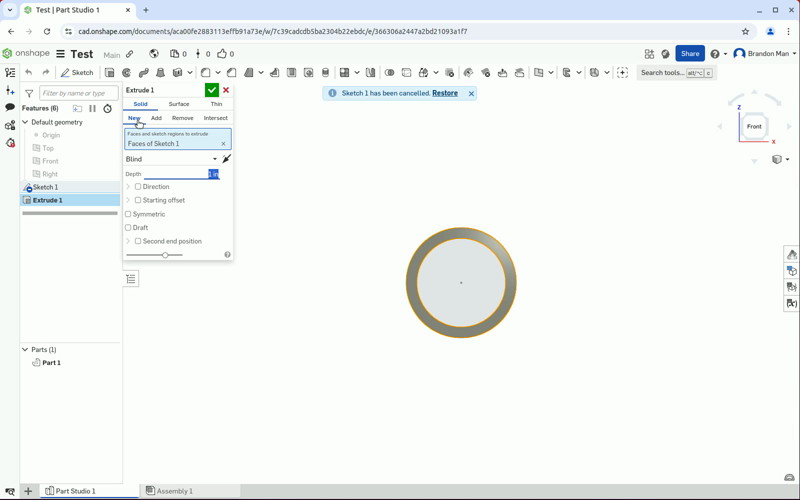
text(0.481)
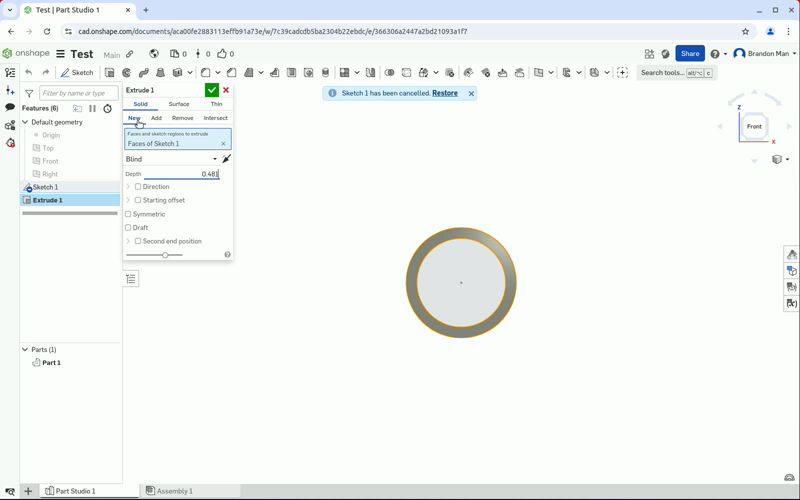
key(enter)
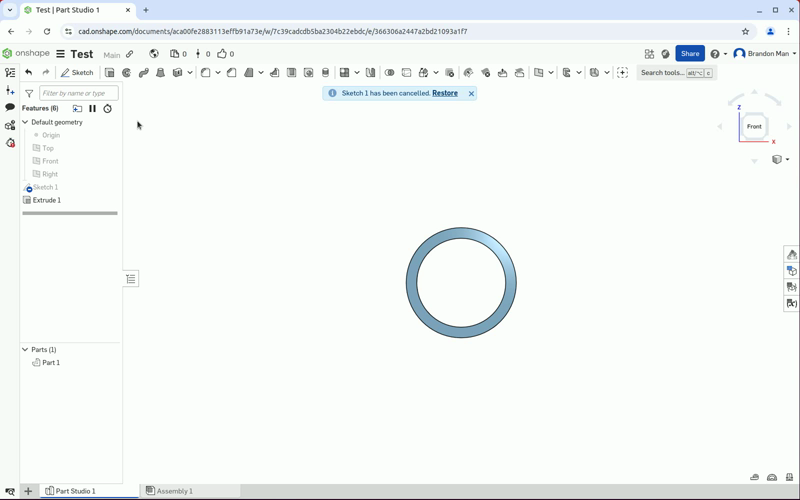
key(shift+h)
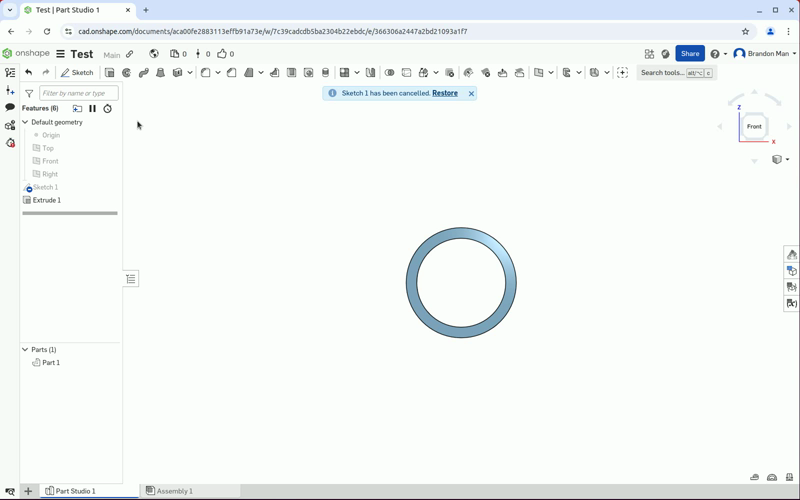
key(shift+h)
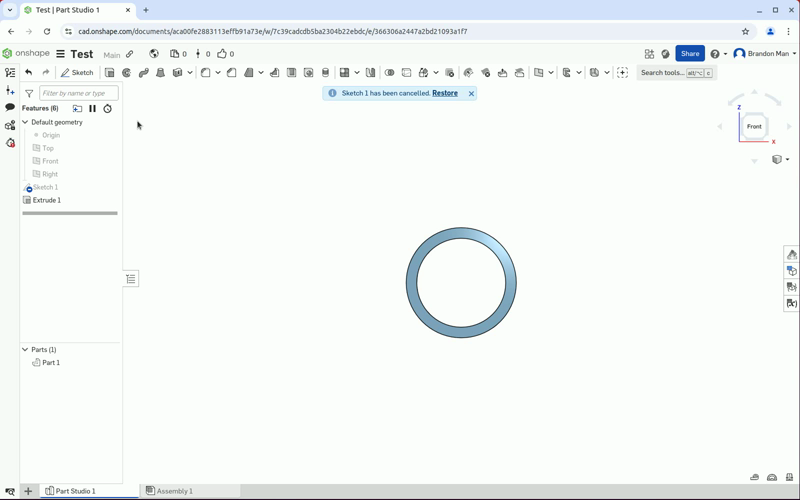
mouse_move(73, 189)
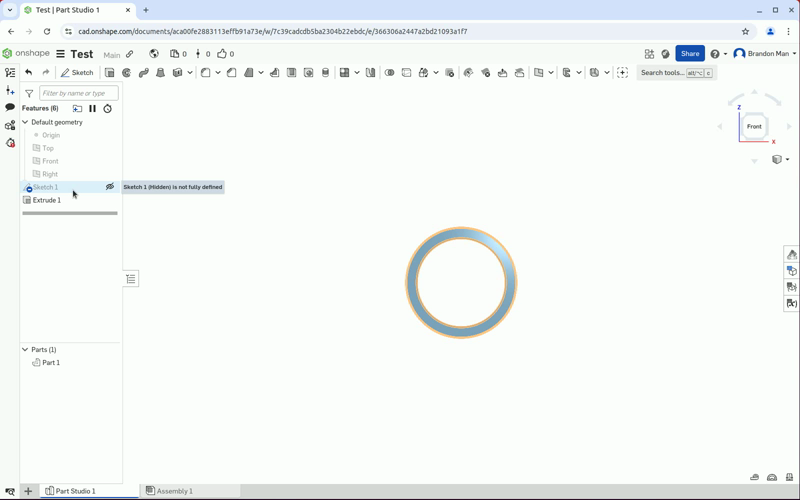
click(73, 189)
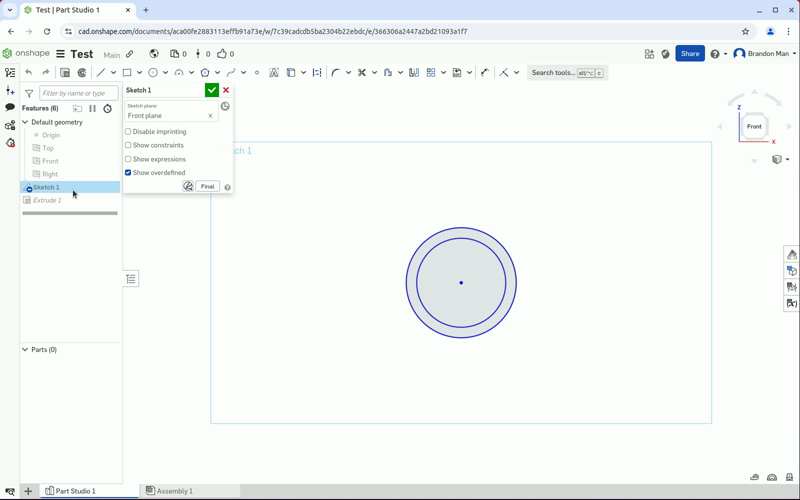
mouse_move(229, 92)
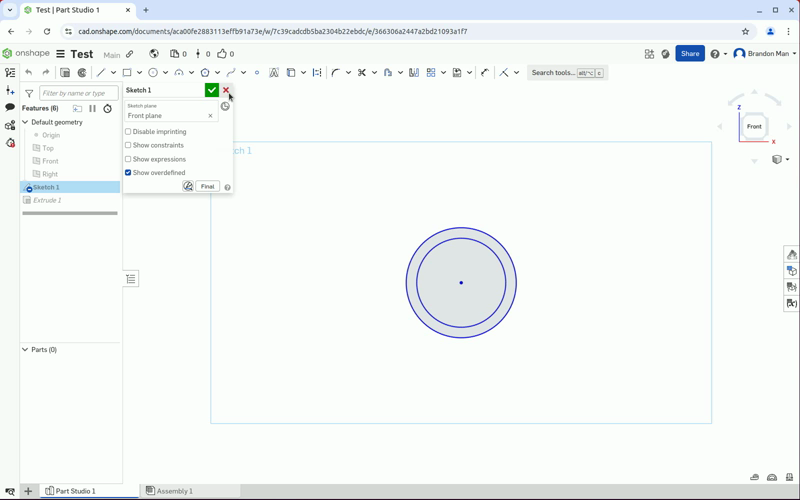
click(229, 92)
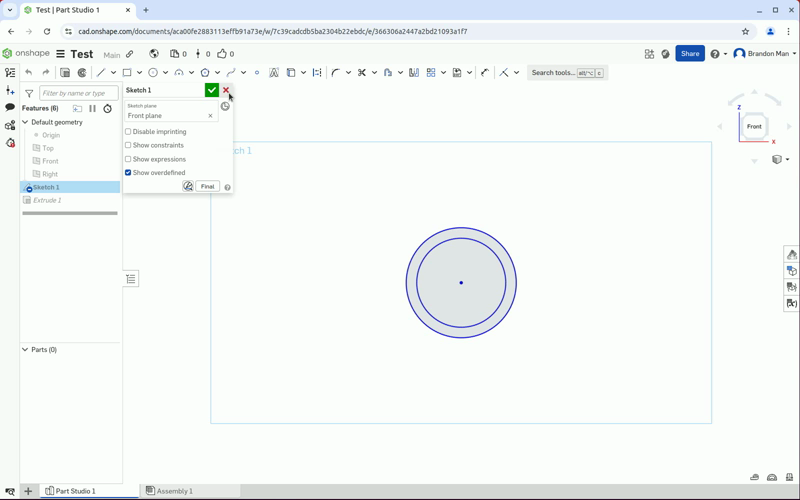
key(shift+s)
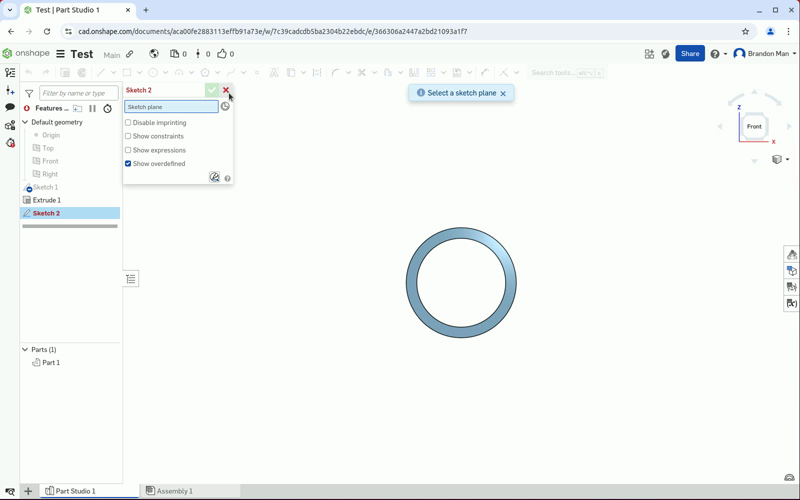
mouse_move(73, 163)
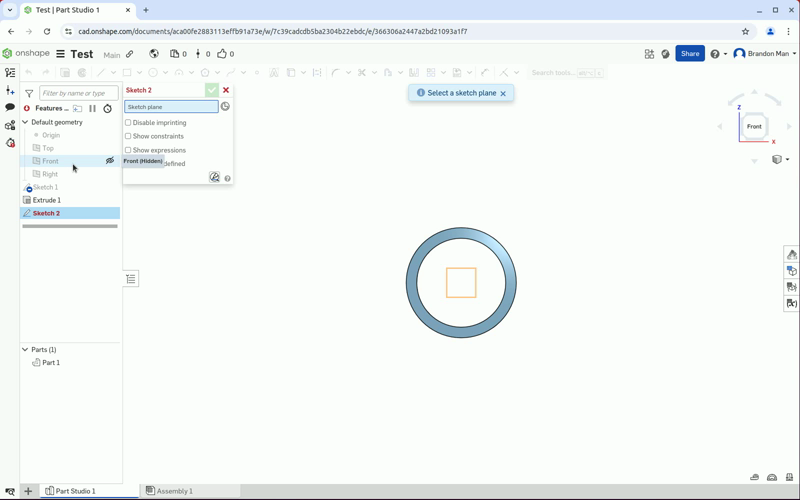
click(73, 163)
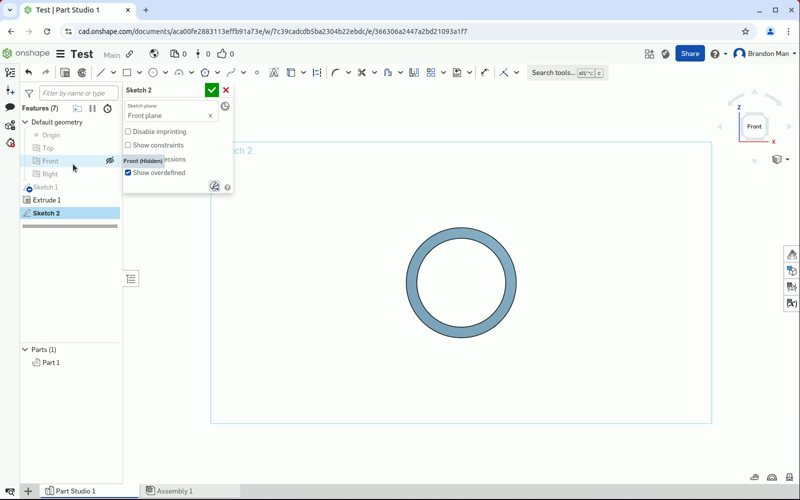
mouse_move(73, 352)
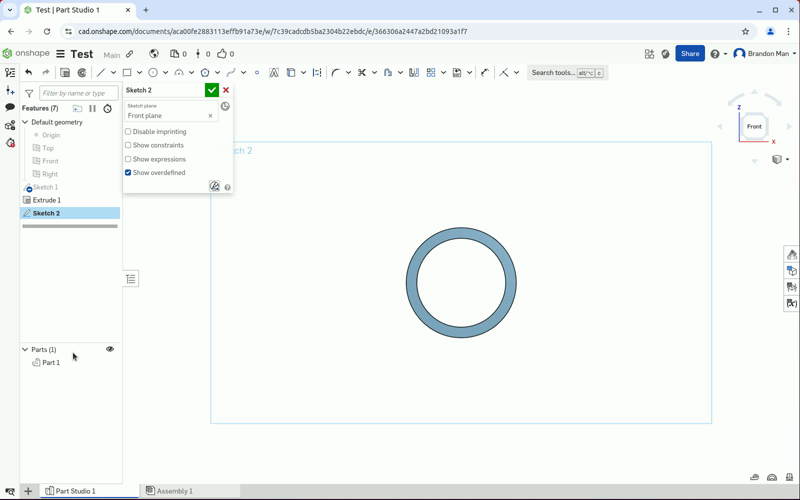
key(y)
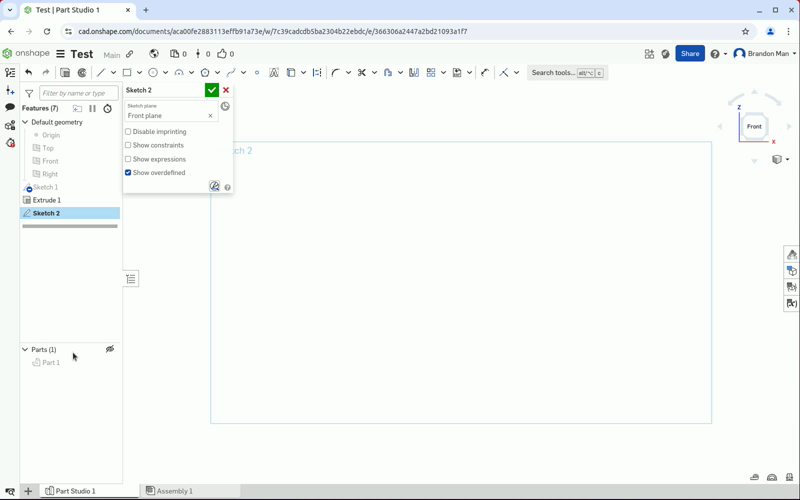
key(c)
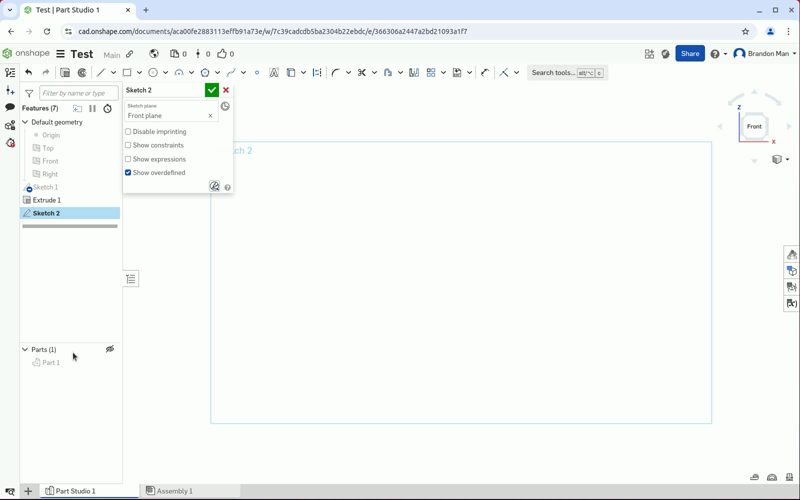
key_down(shift)
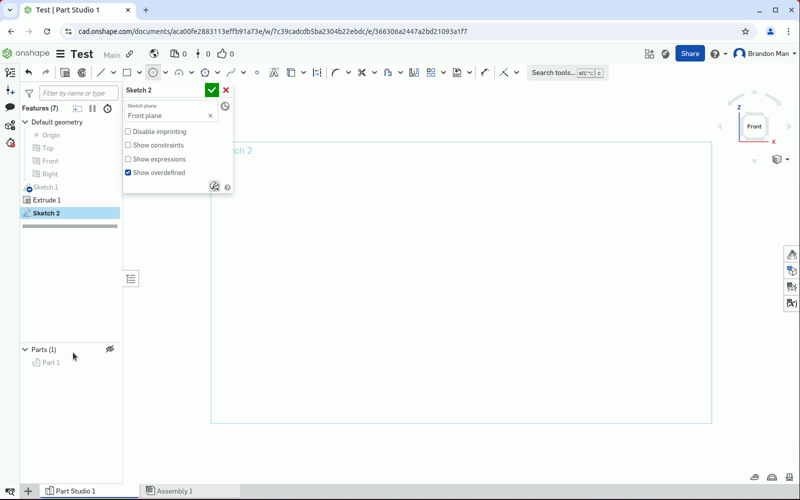
mouse_move(433, 336)
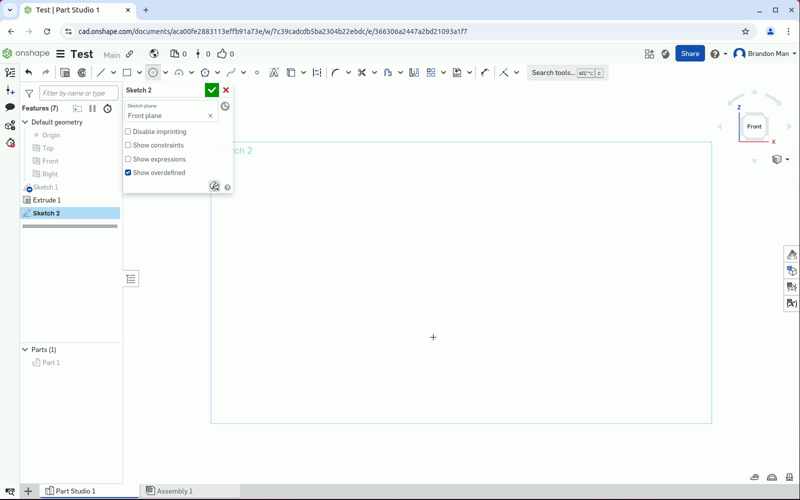
click(433, 336)
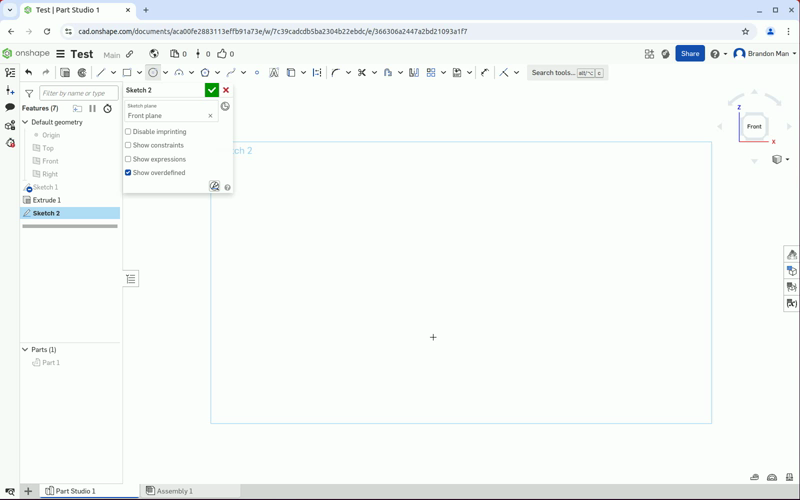
key_up(shift)
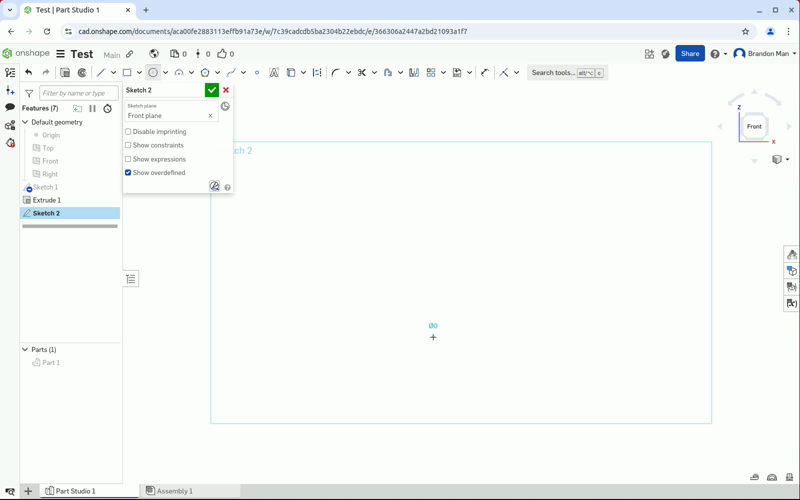
mouse_move(440, 336)
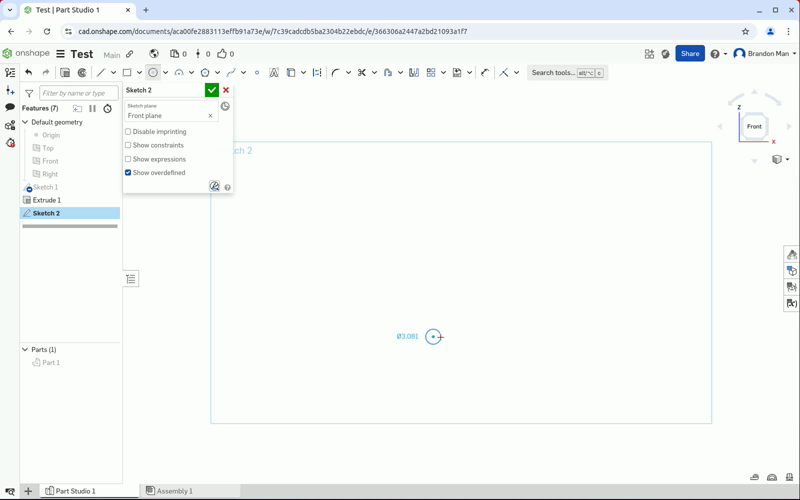
click(440, 336)
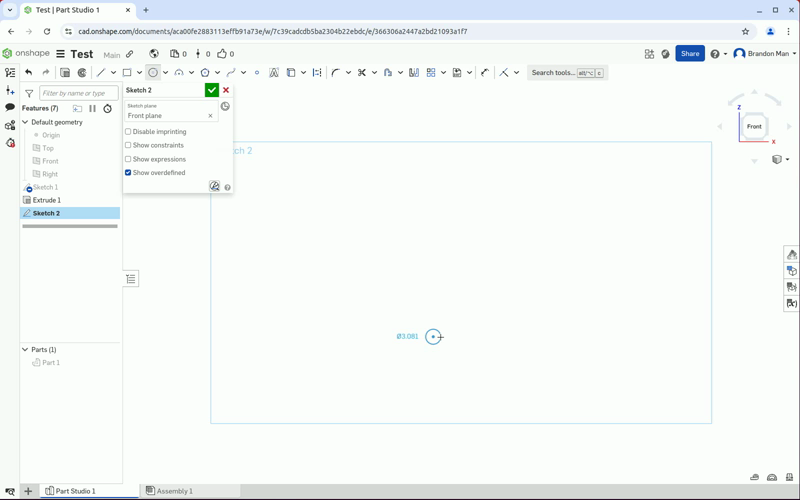
key(esc)
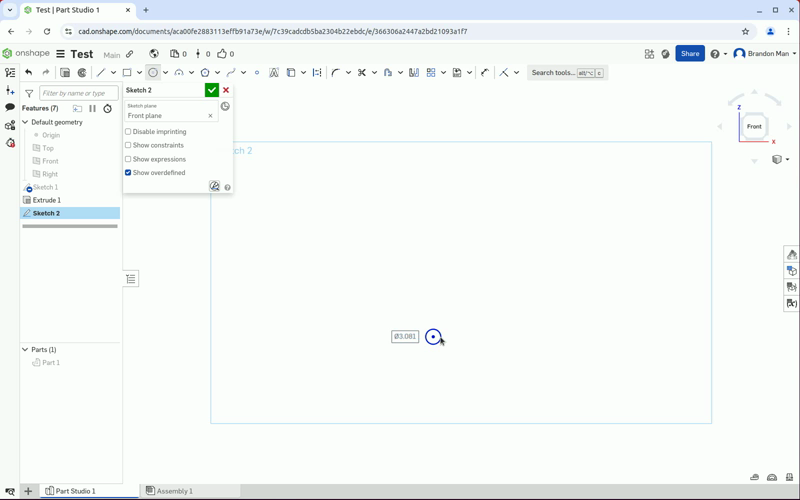
key(c)
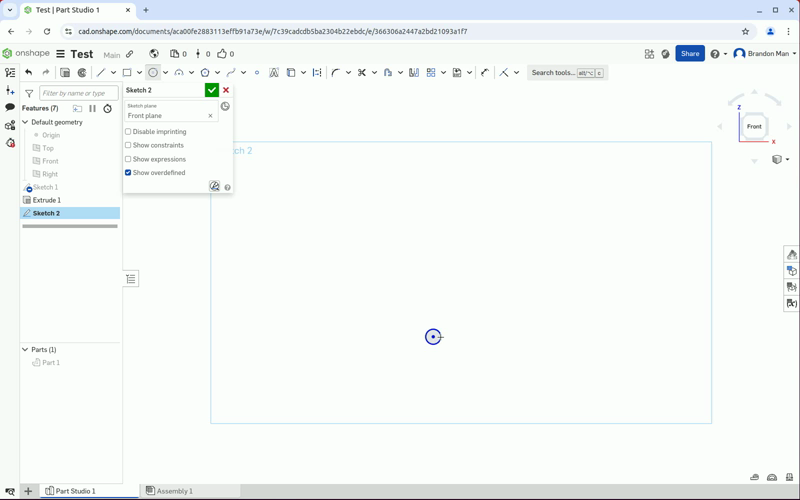
key_down(shift)
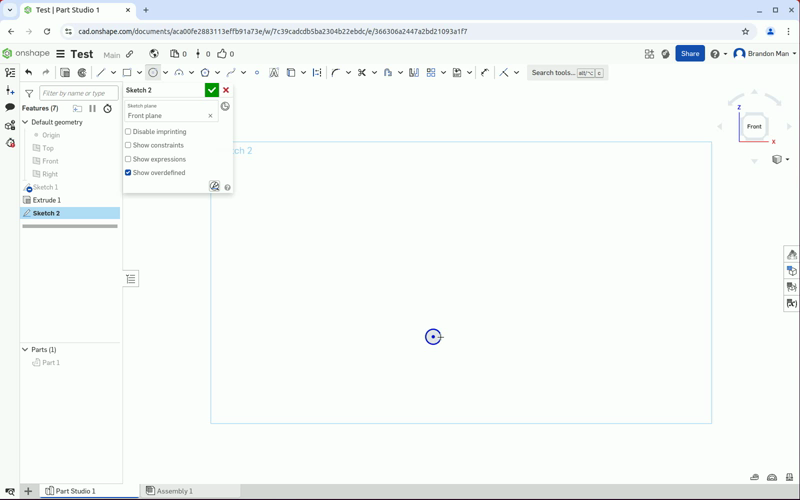
mouse_move(433, 336)
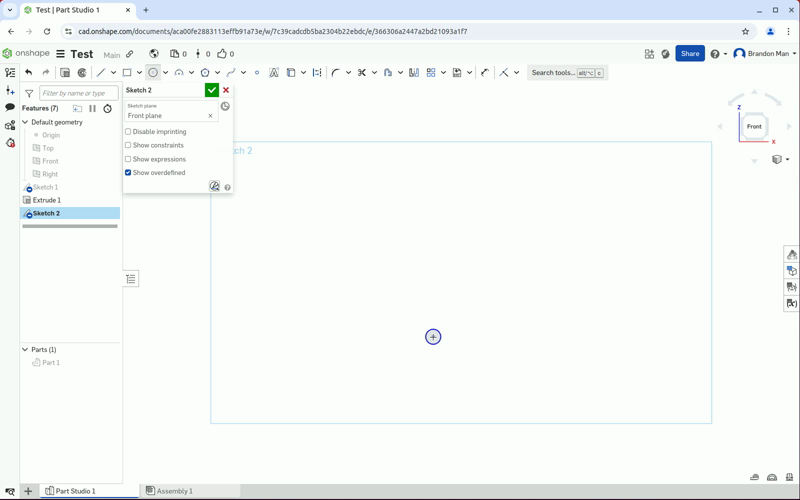
click(433, 336)
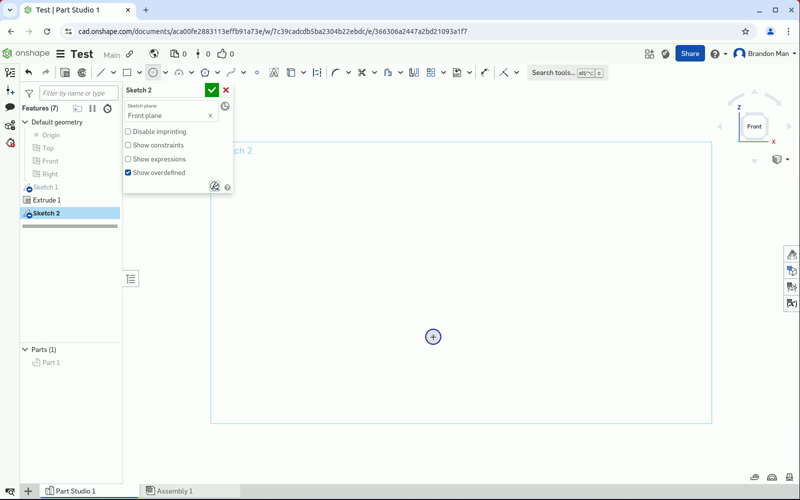
key_up(shift)
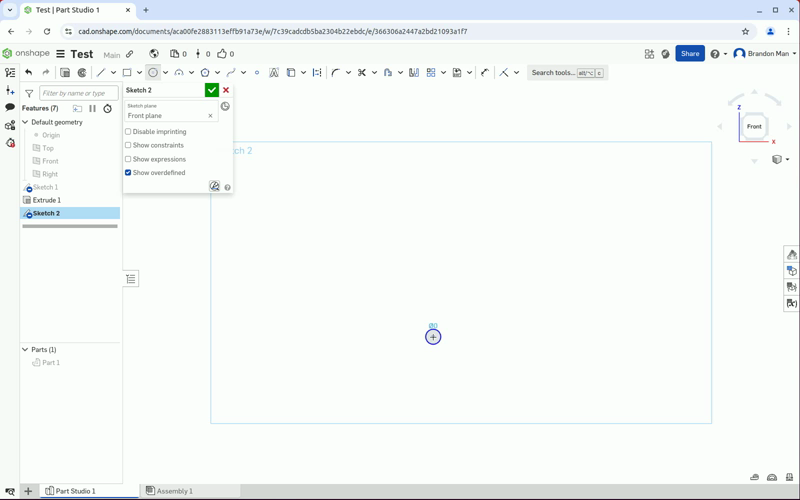
mouse_move(434, 336)
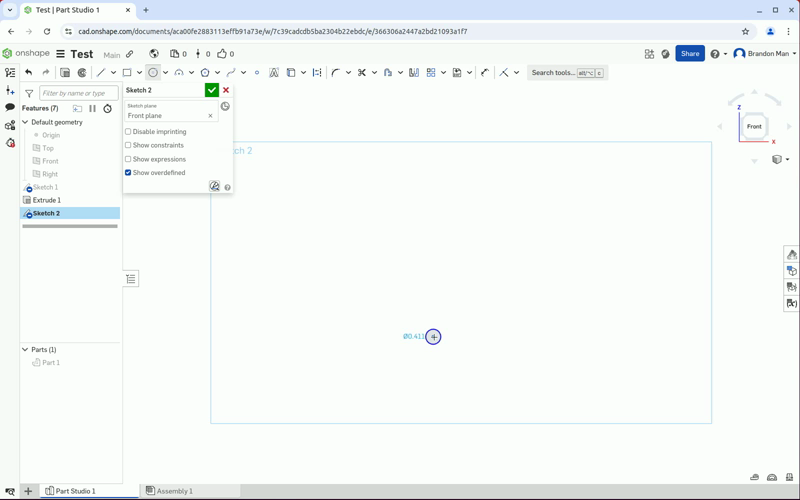
scroll(6)
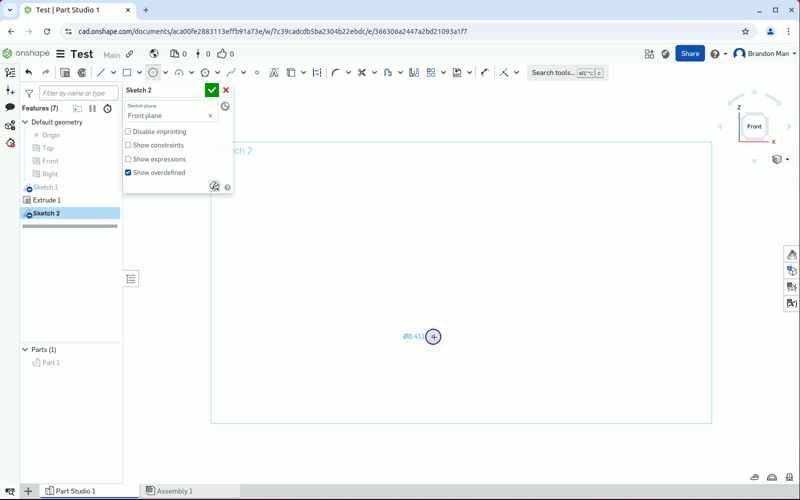
scroll(6)
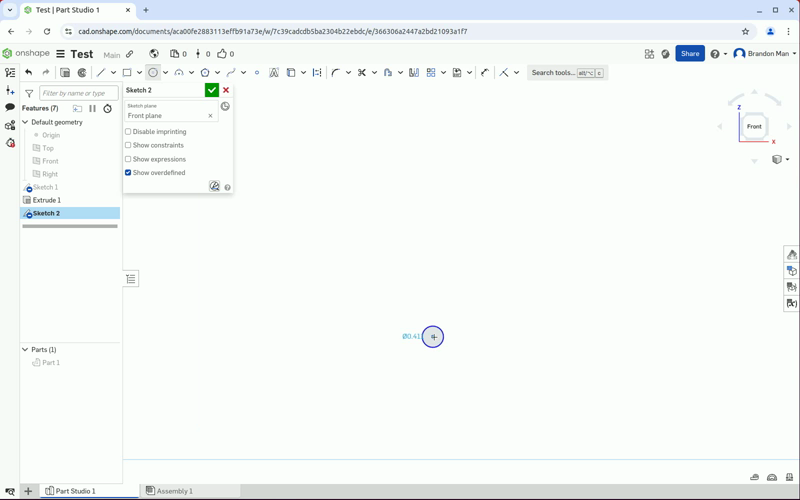
scroll(6)
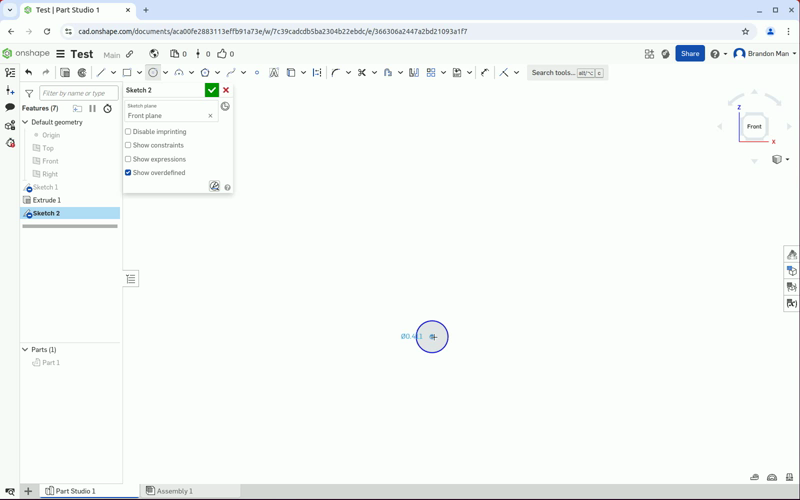
scroll(6)
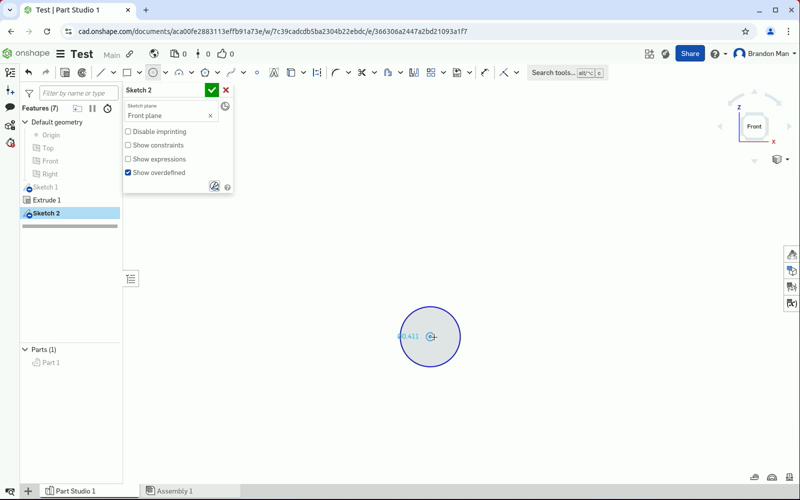
scroll(6)
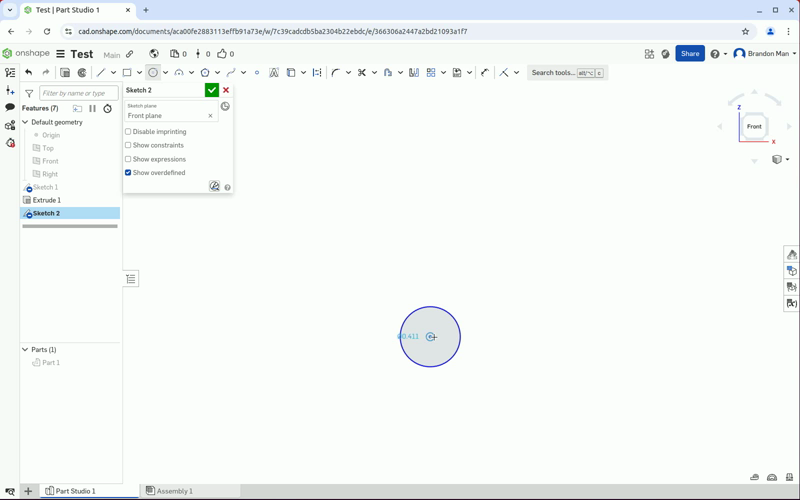
scroll(6)
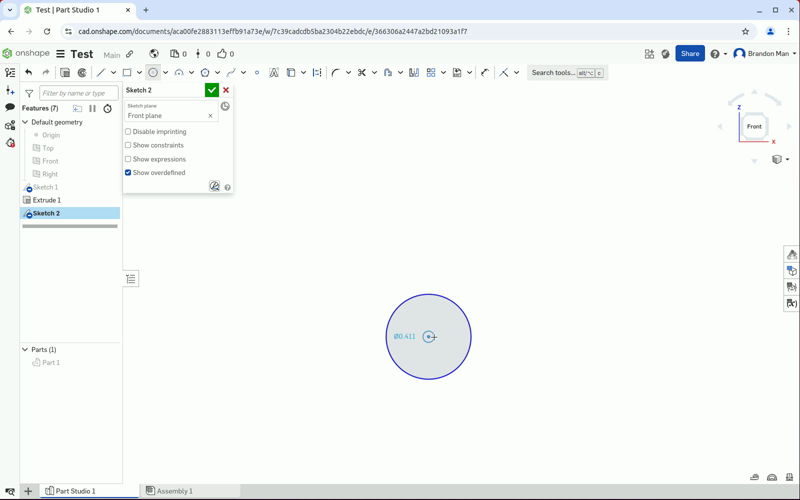
scroll(6)
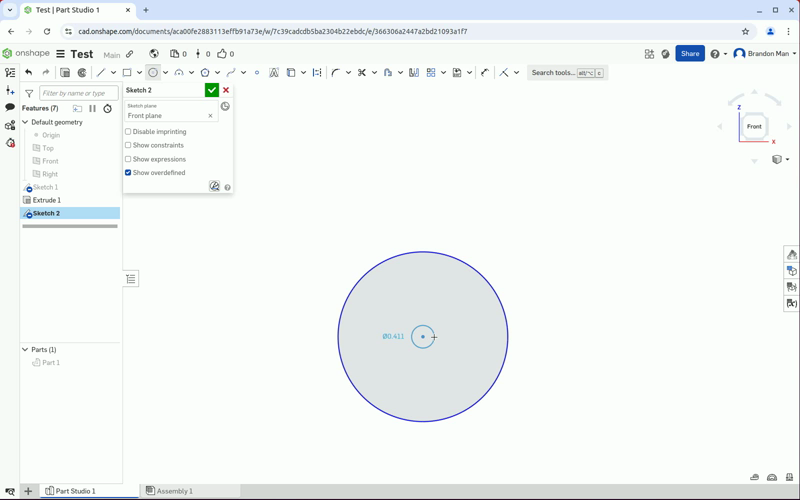
click(434, 336)
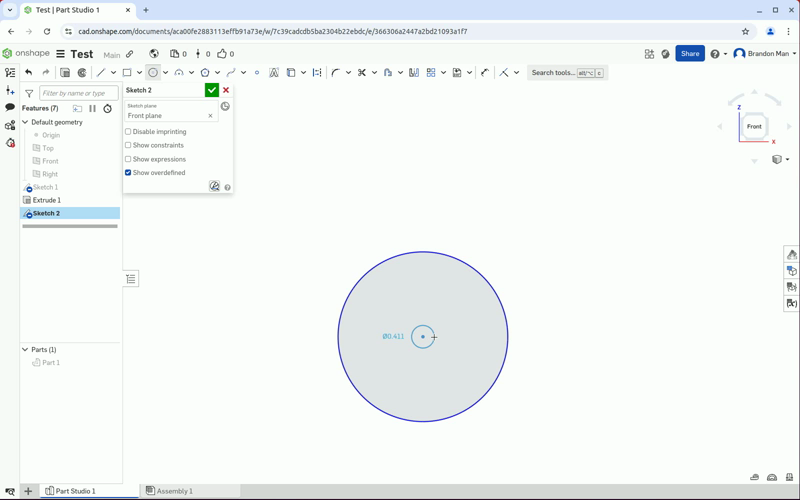
scroll(-6)
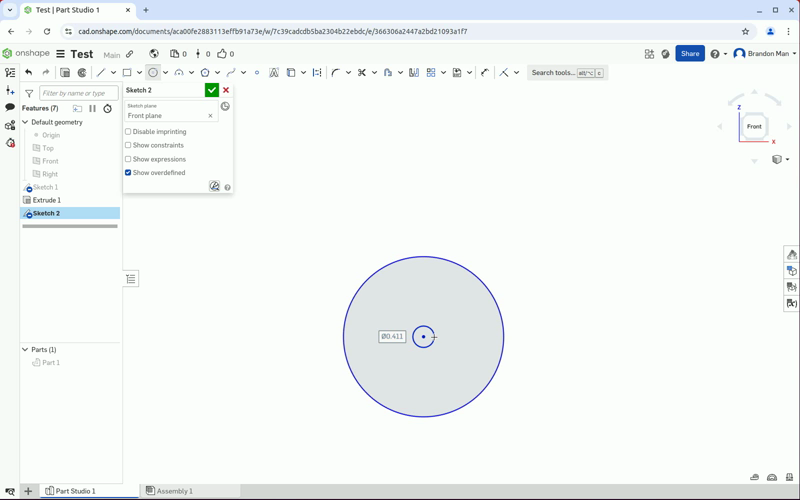
scroll(-6)
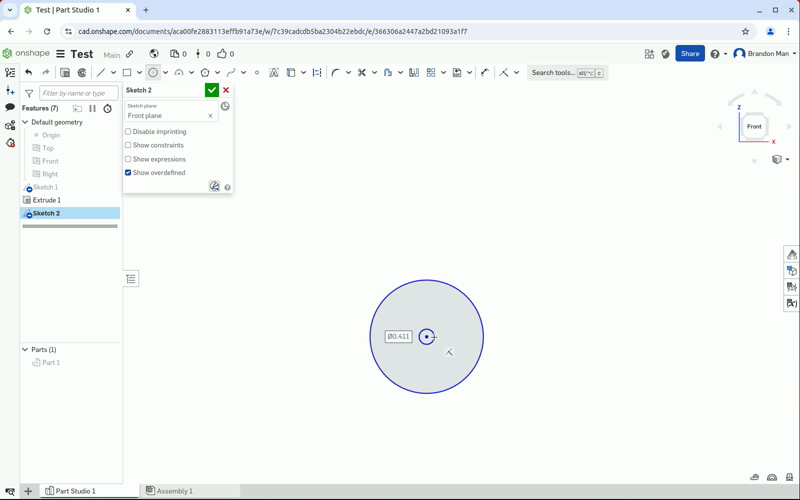
scroll(-6)
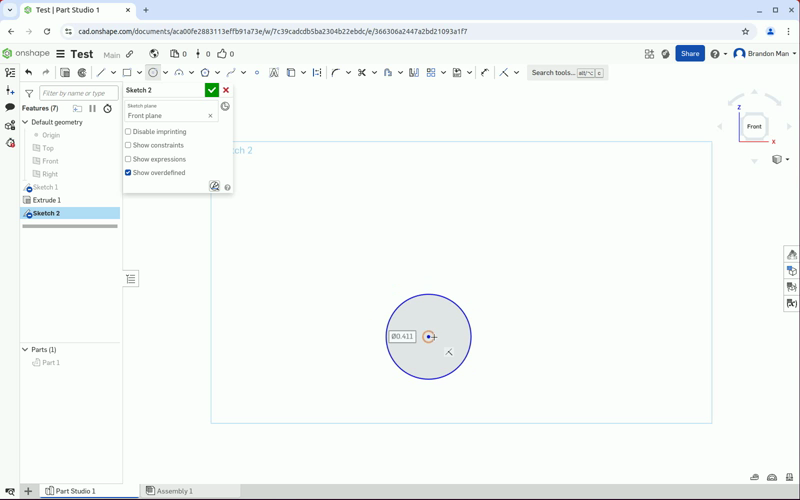
scroll(-6)
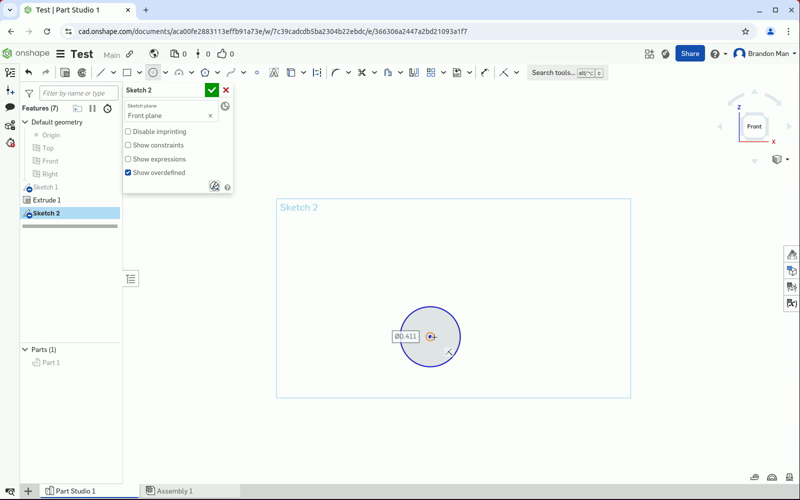
scroll(-6)
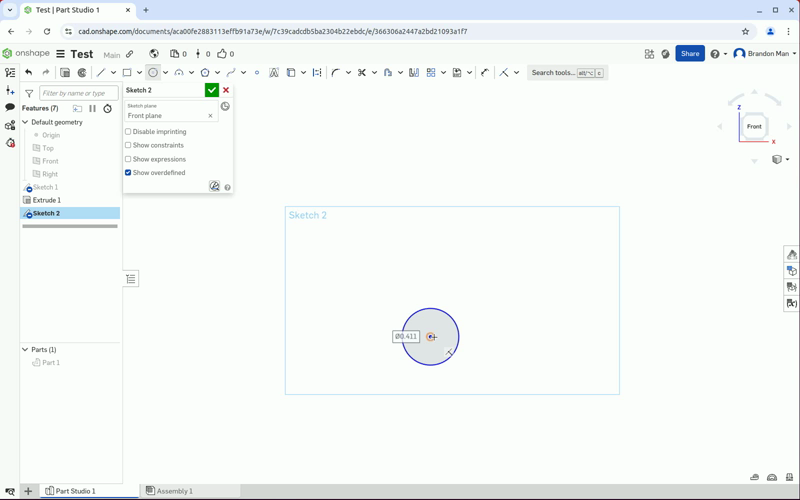
scroll(-6)
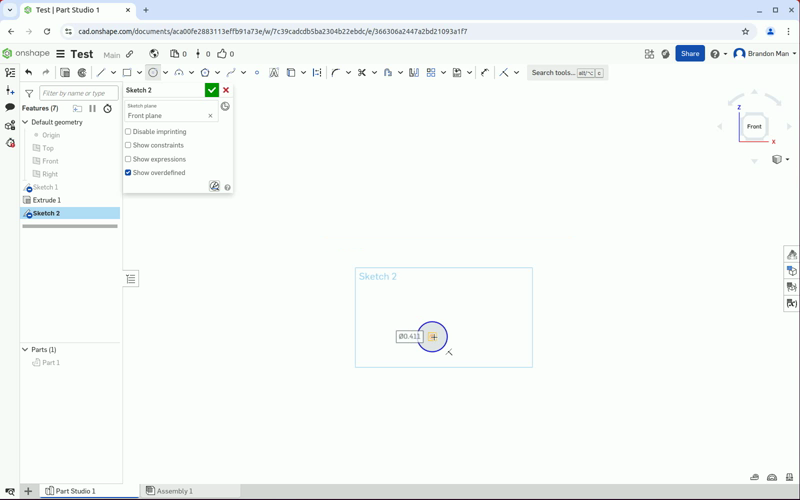
scroll(-6)
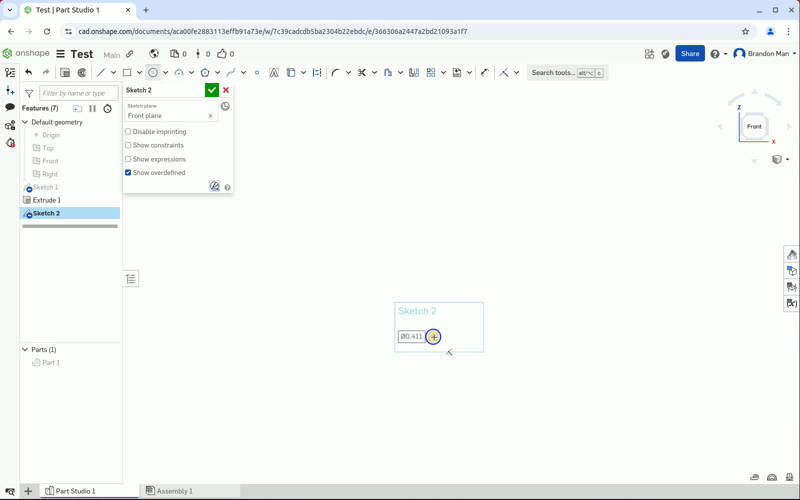
key(esc)
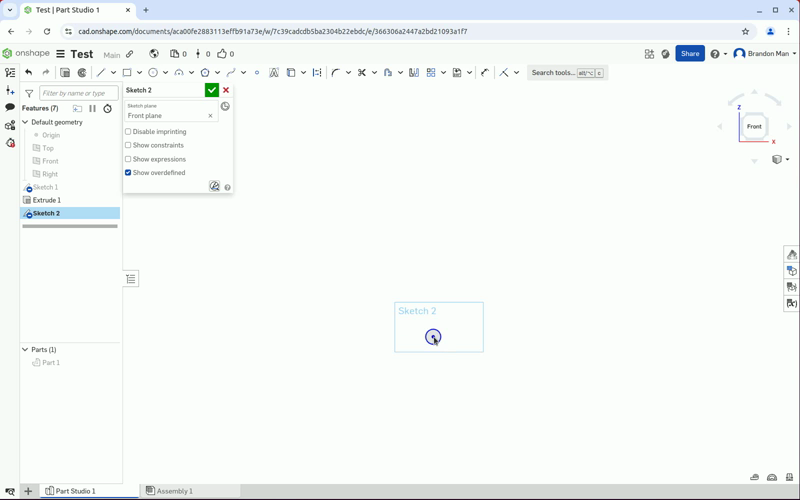
mouse_move(439, 335)
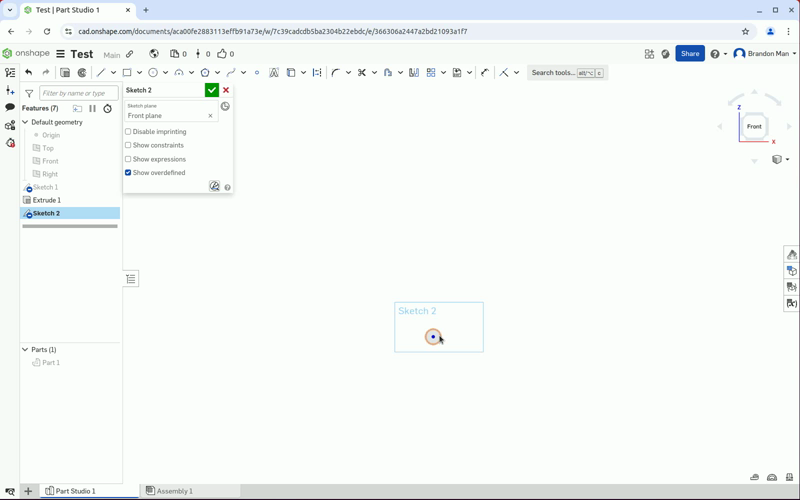
scroll(6)
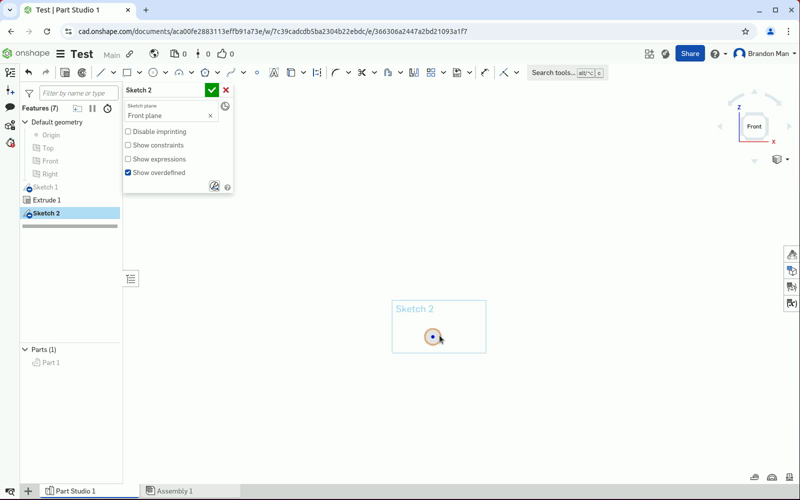
scroll(6)
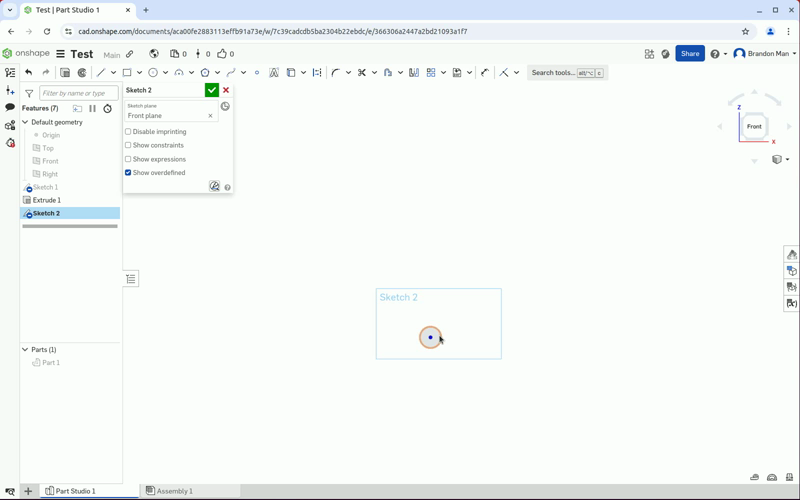
scroll(6)
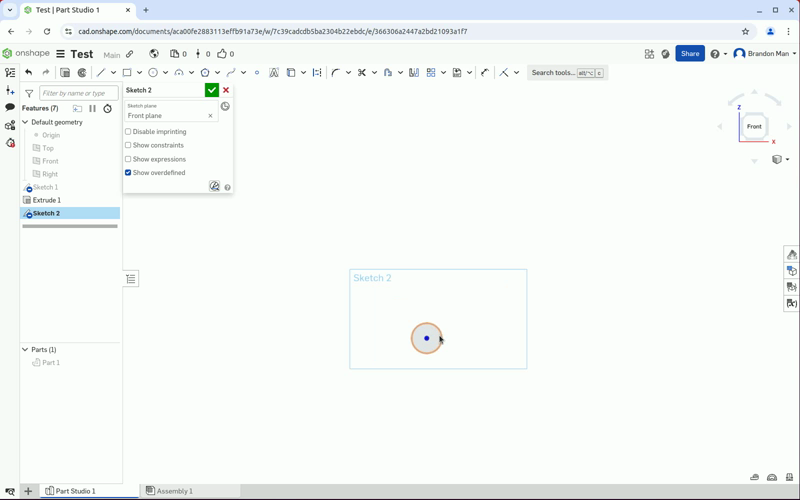
scroll(6)
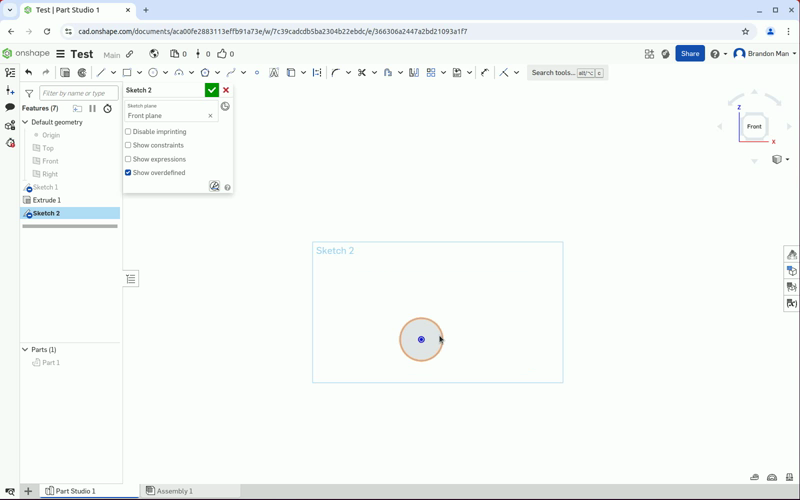
scroll(6)
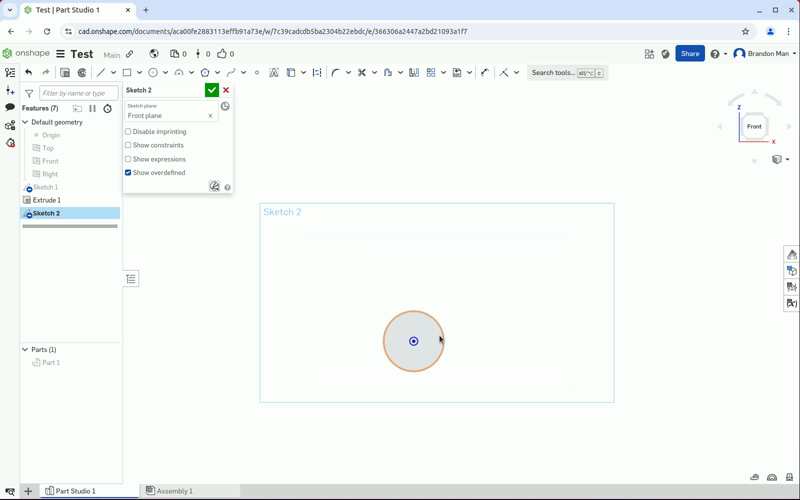
scroll(6)
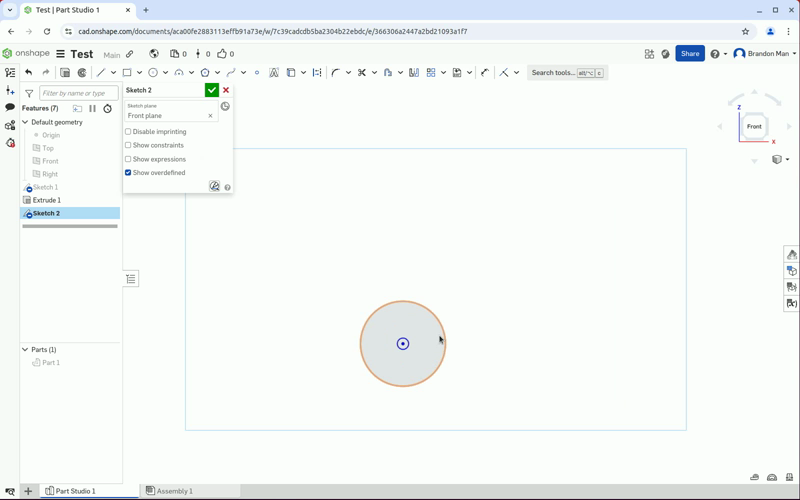
scroll(6)
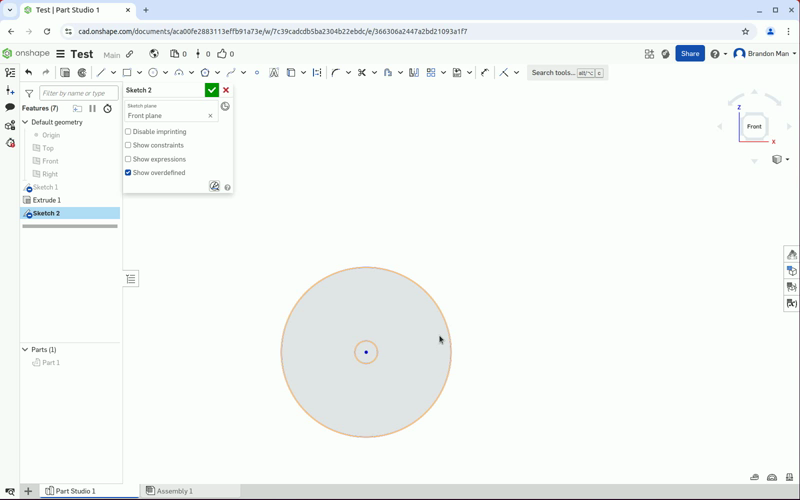
click(439, 335)
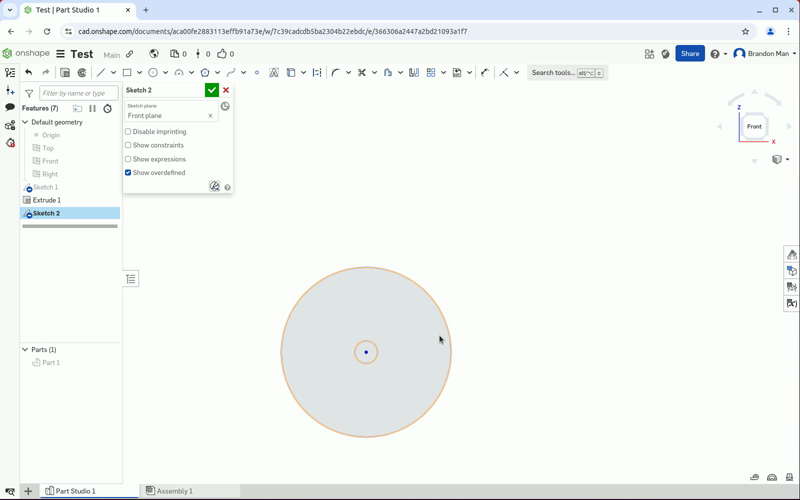
scroll(-6)
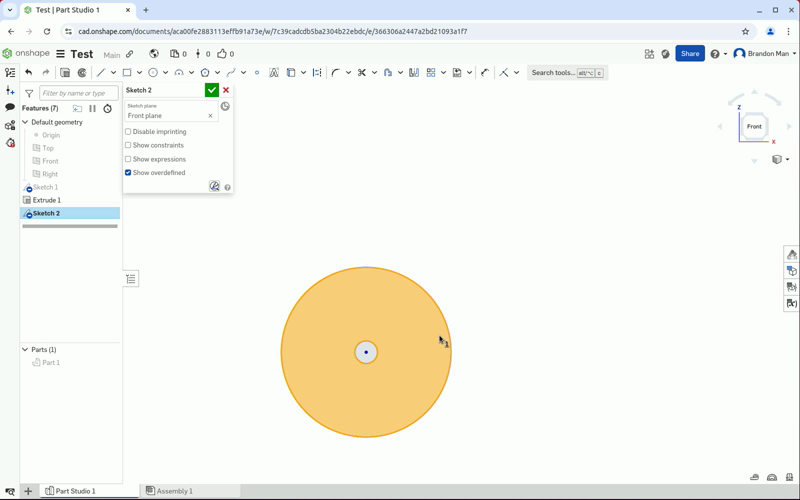
scroll(-6)
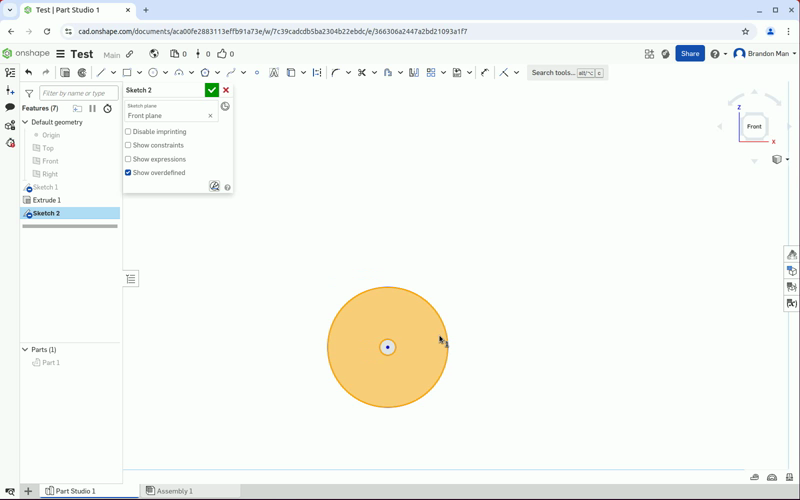
scroll(-6)
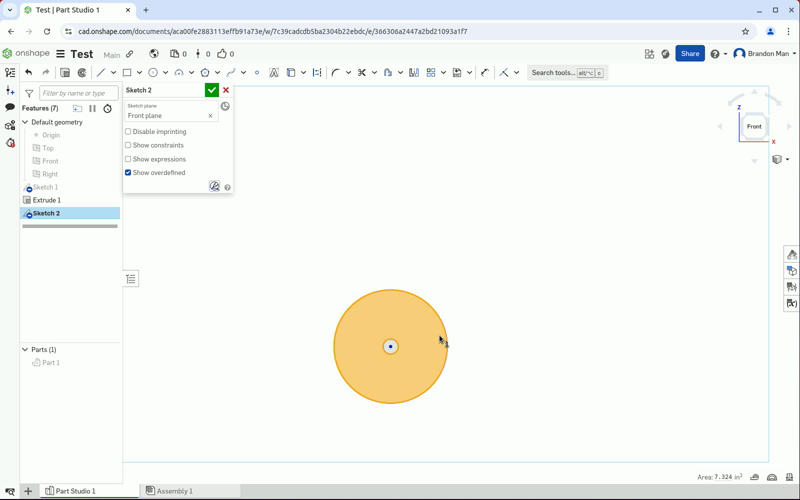
scroll(-6)
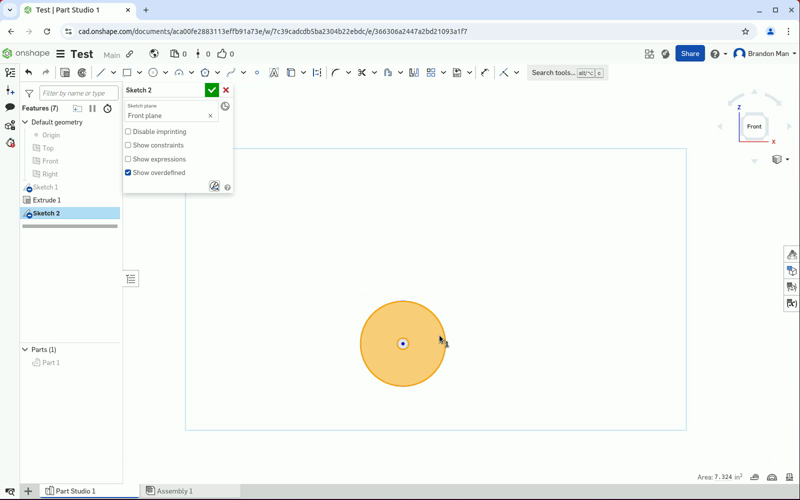
scroll(-6)
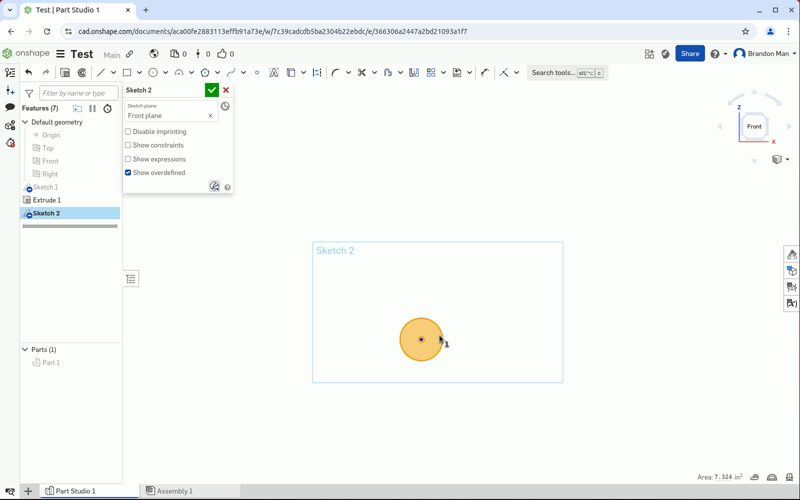
scroll(-6)
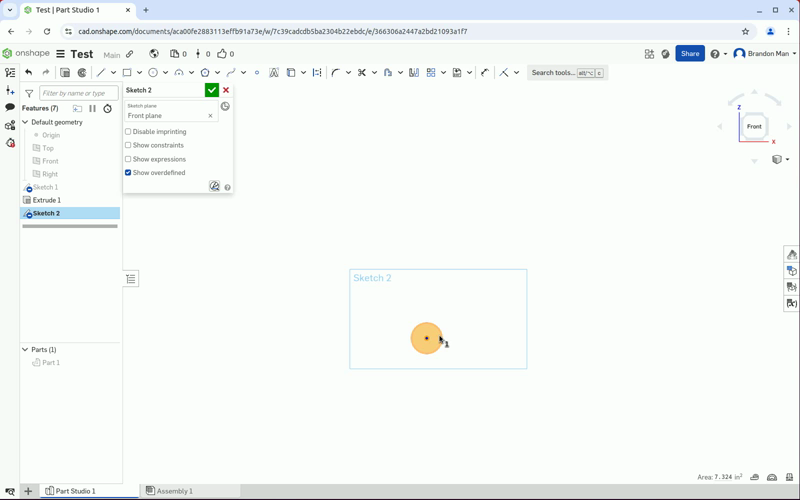
scroll(-6)
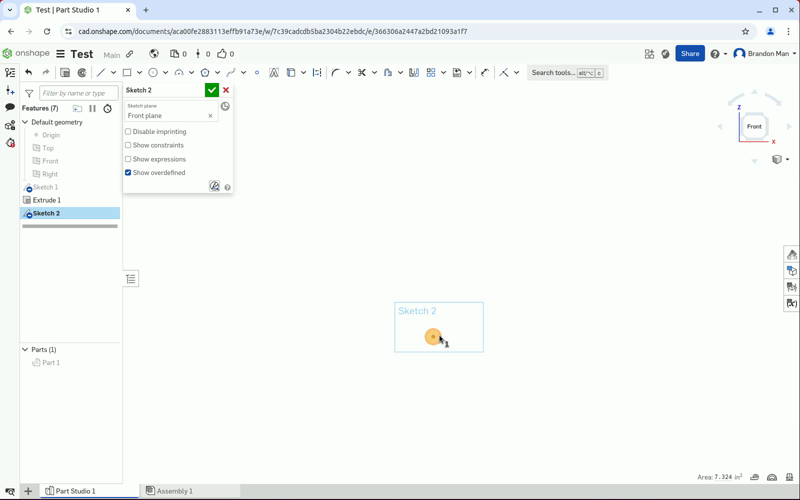
mouse_move(73, 352)
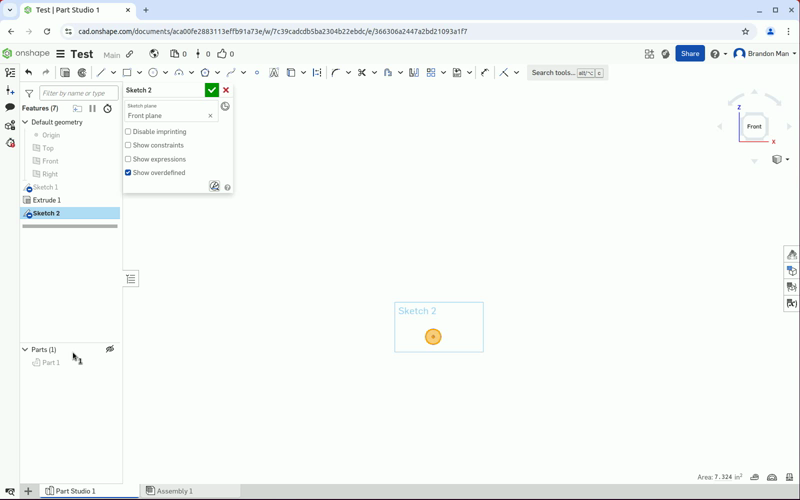
key(shift+y)
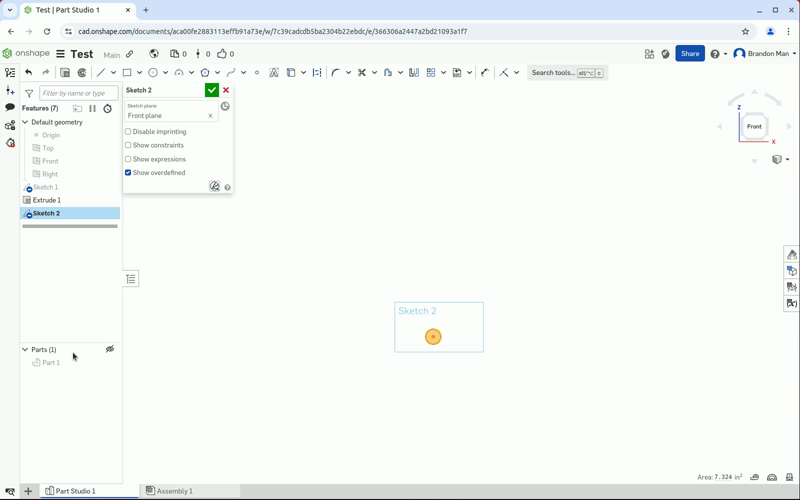
key(shift+e)
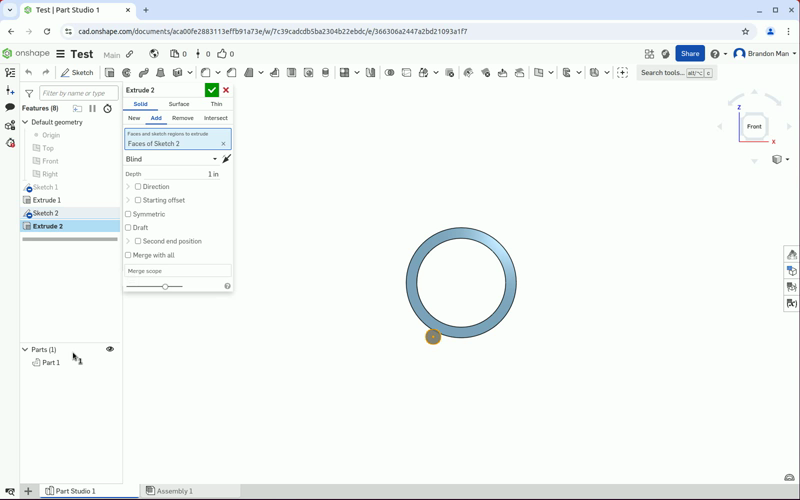
mouse_move(143, 106)
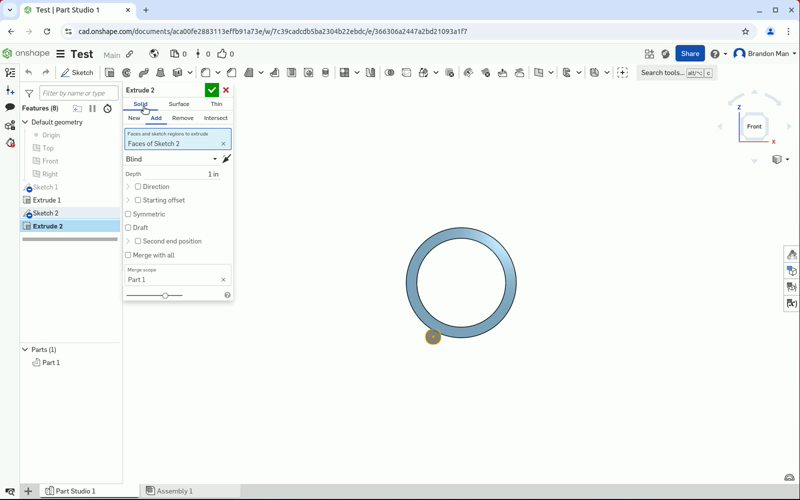
click(143, 106)
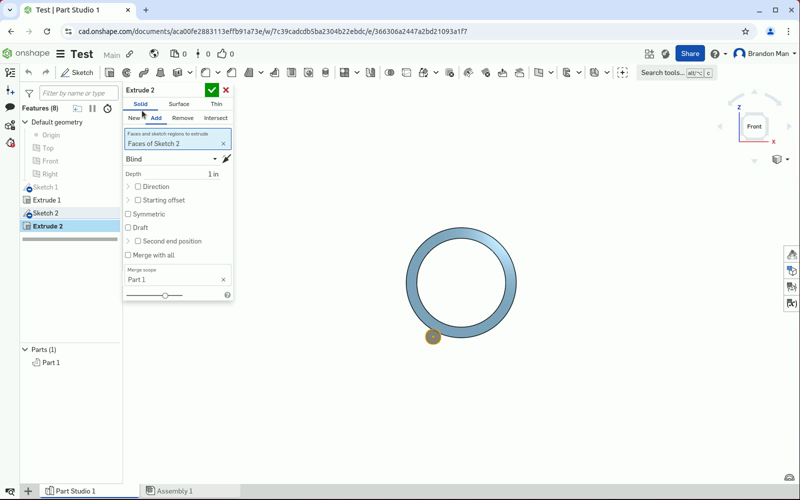
mouse_move(137, 120)
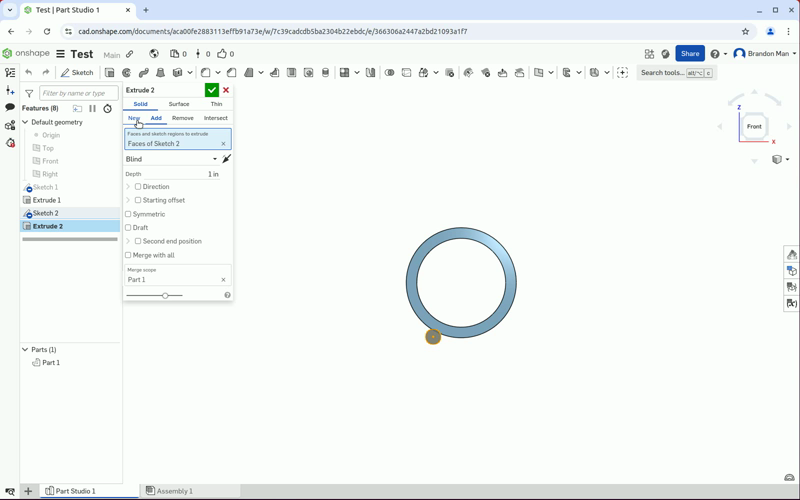
click(137, 120)
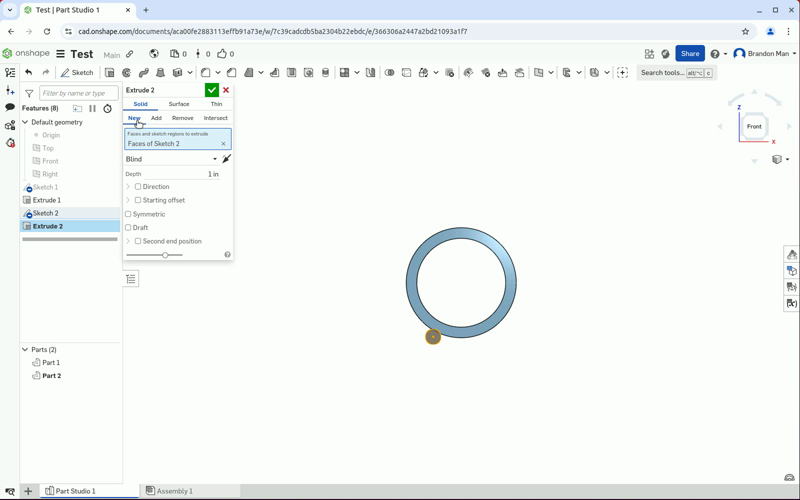
key(tab, 4)
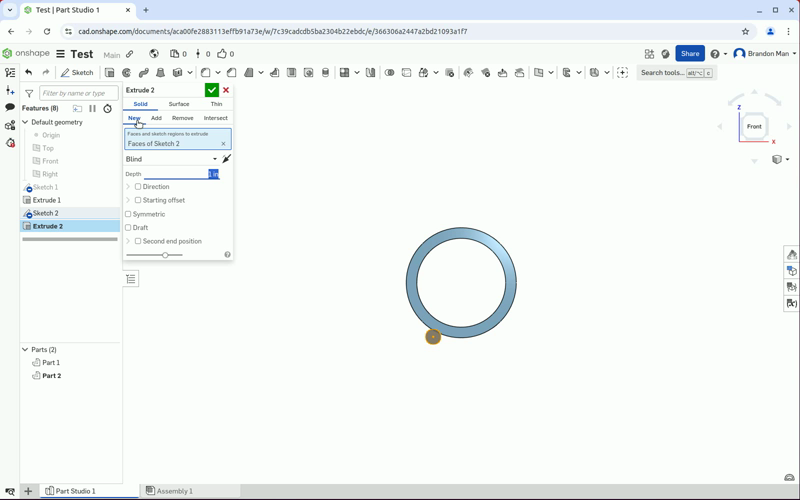
text(0.481)
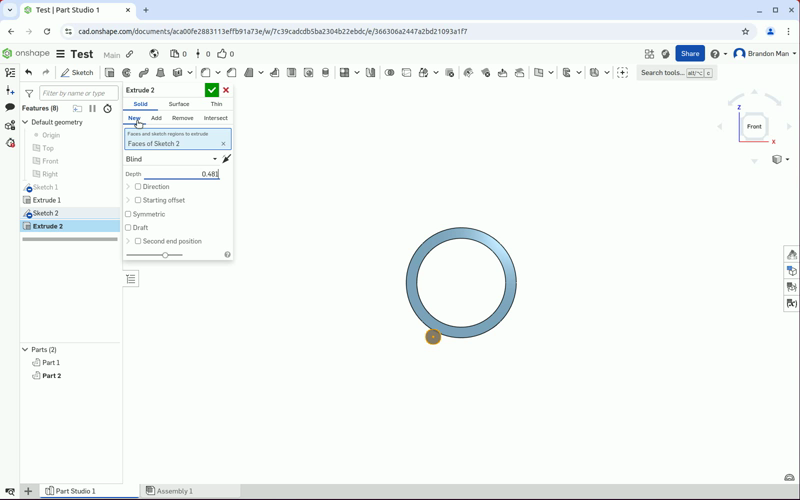
key(enter)
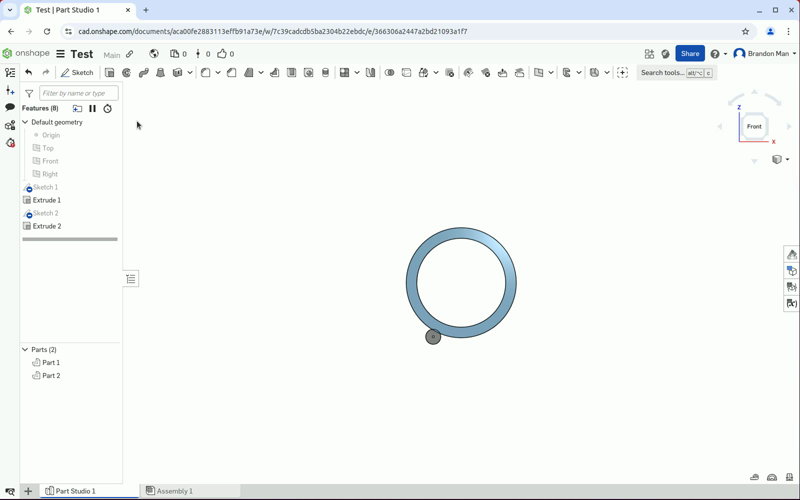
key(shift+h)
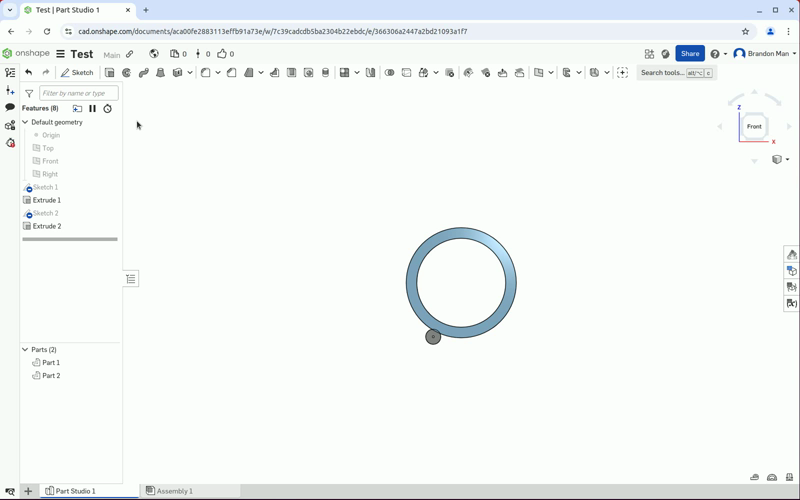
key(shift+h)
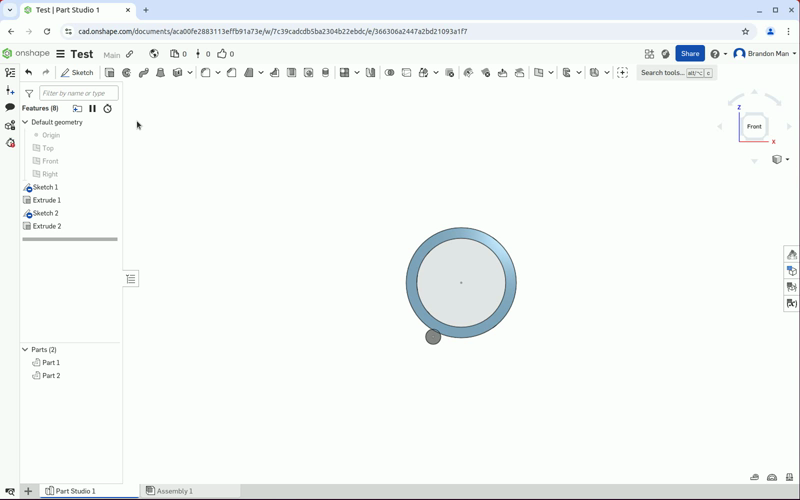
key(shift+7)
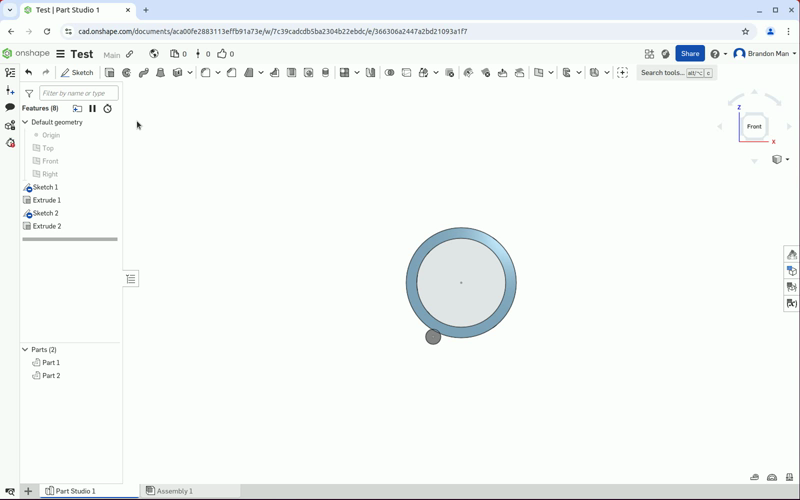
key(left, 2)
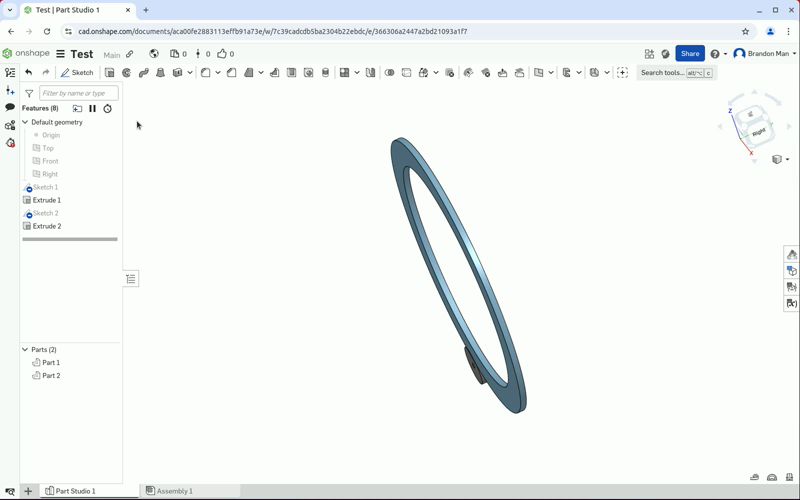
key(down, 2)
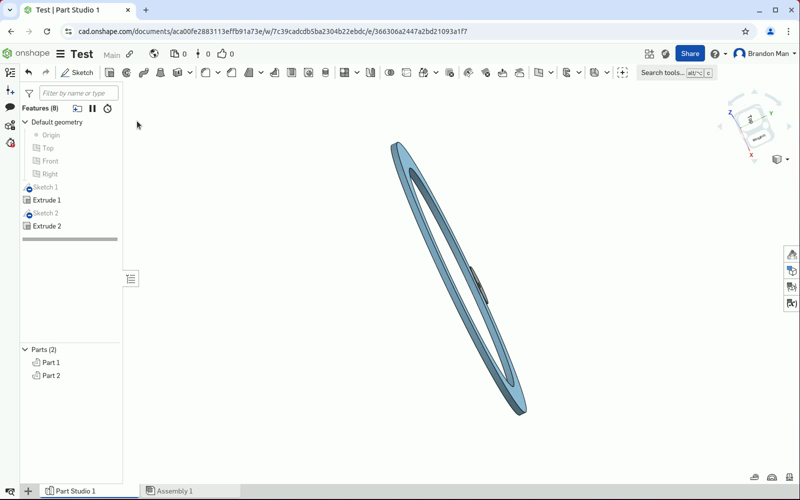
key(up, 2)
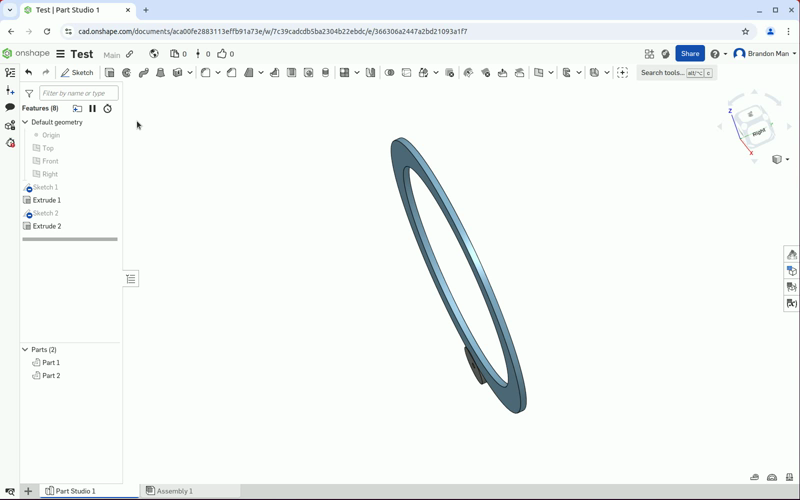
key(right, 2)
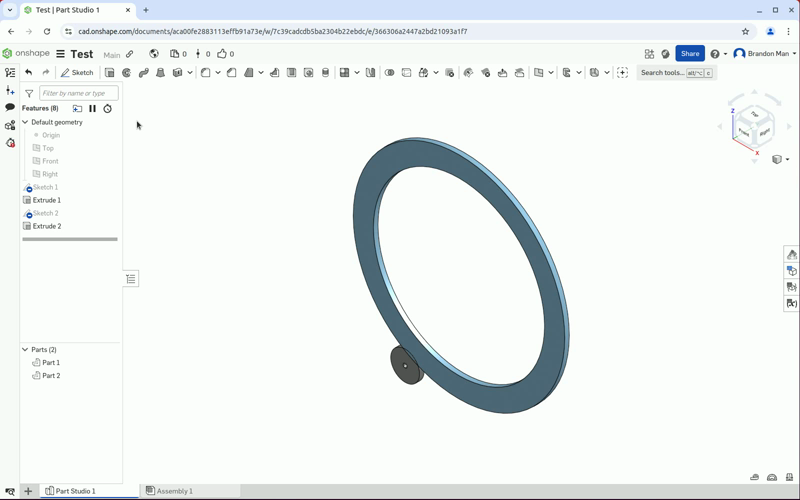
mouse_move(73, 189)
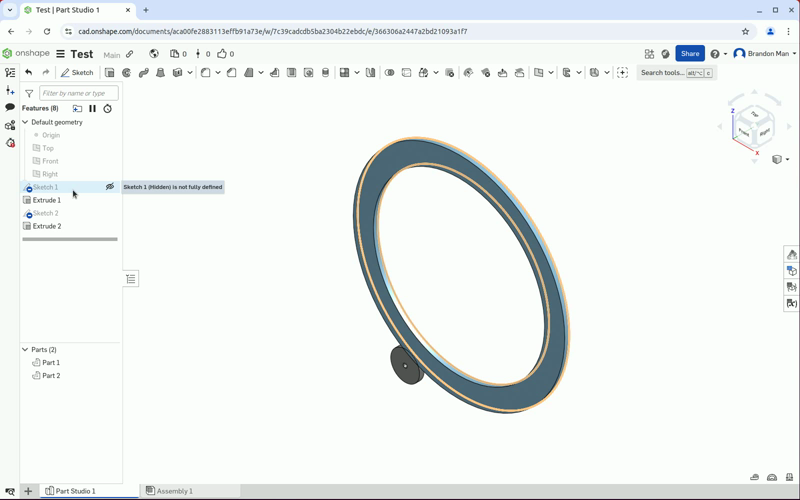
click(73, 189)